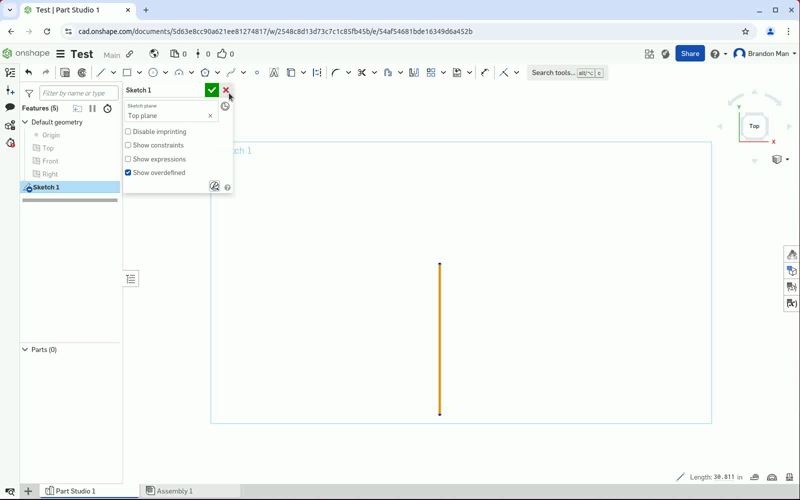
key(shift+h)
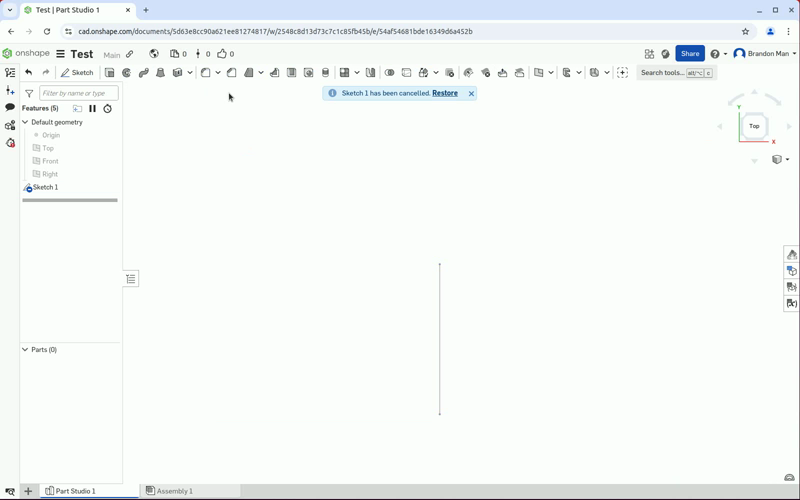
key(shift+s)
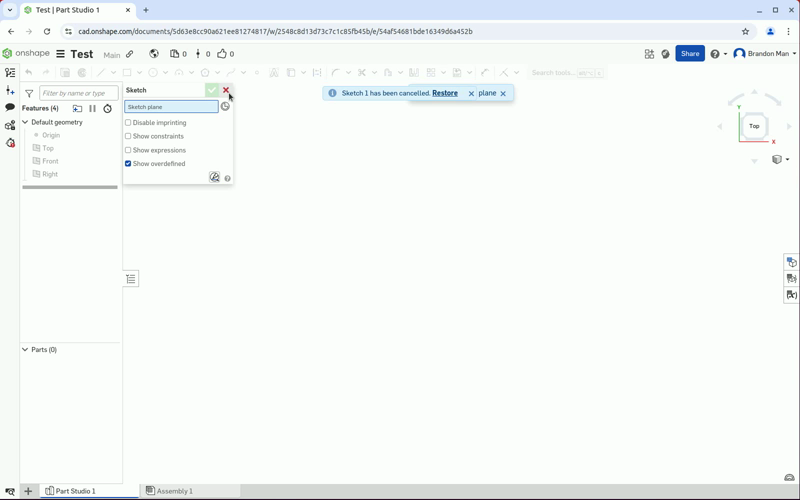
mouse_move(73, 150)
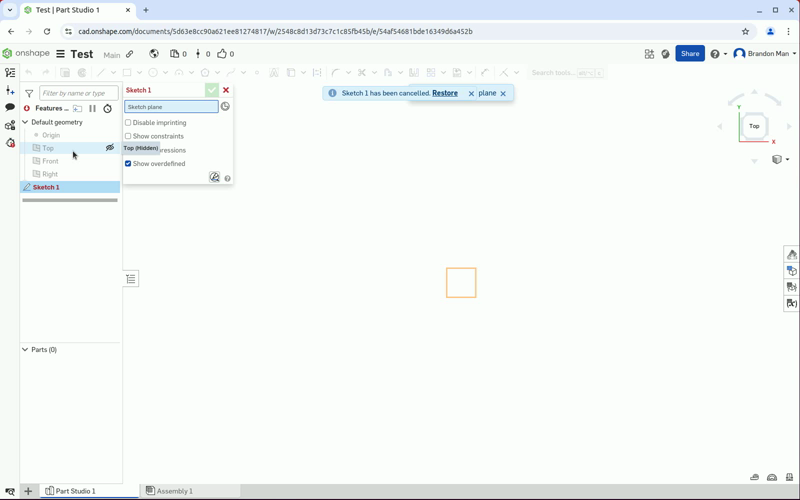
click(73, 150)
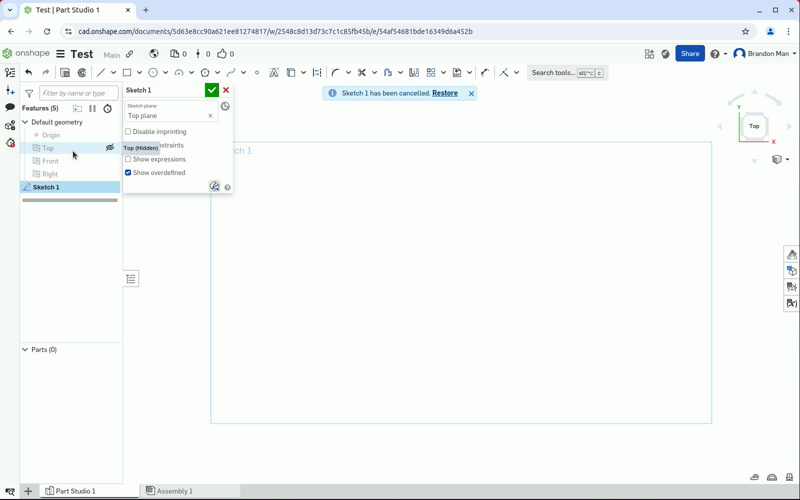
mouse_move(73, 352)
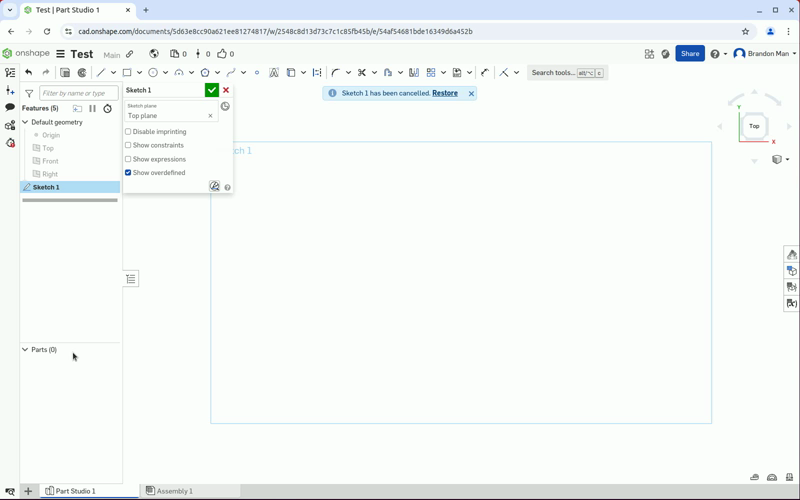
key(y)
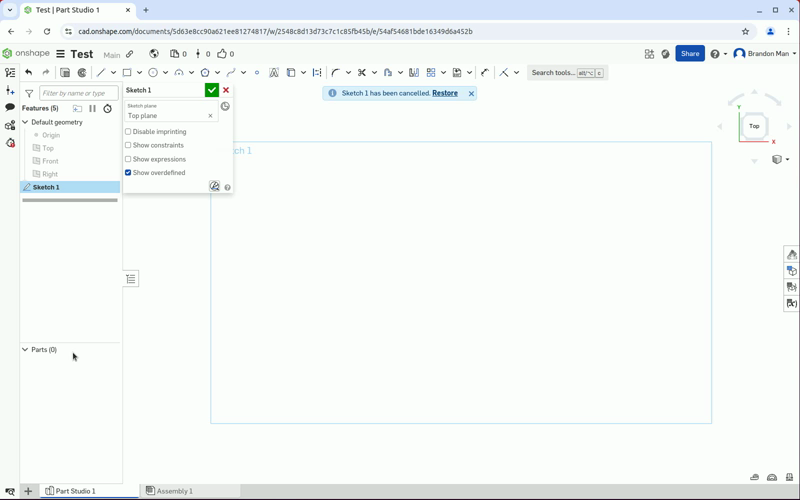
key(l)
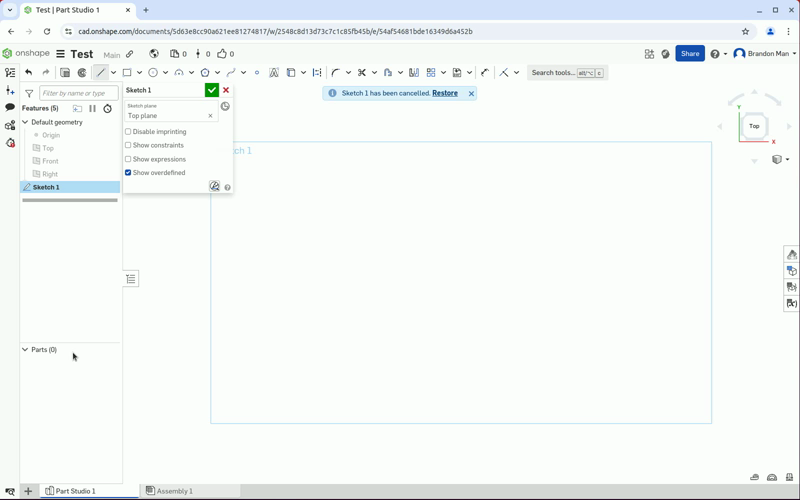
key_down(shift)
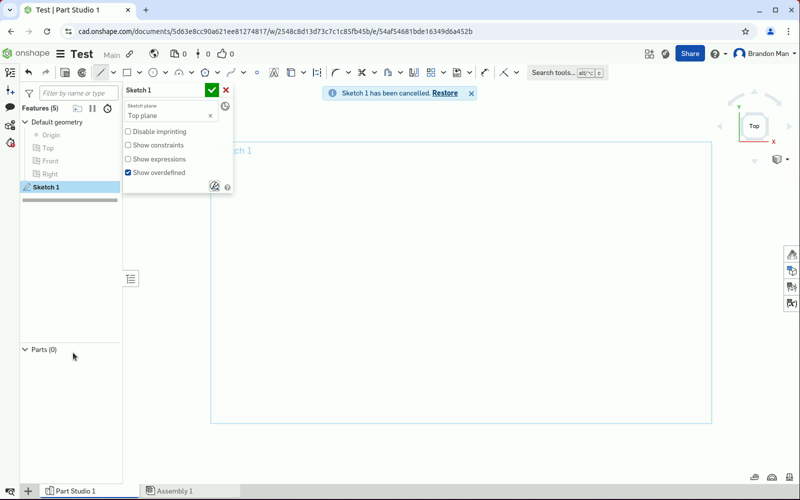
mouse_move(386, 225)
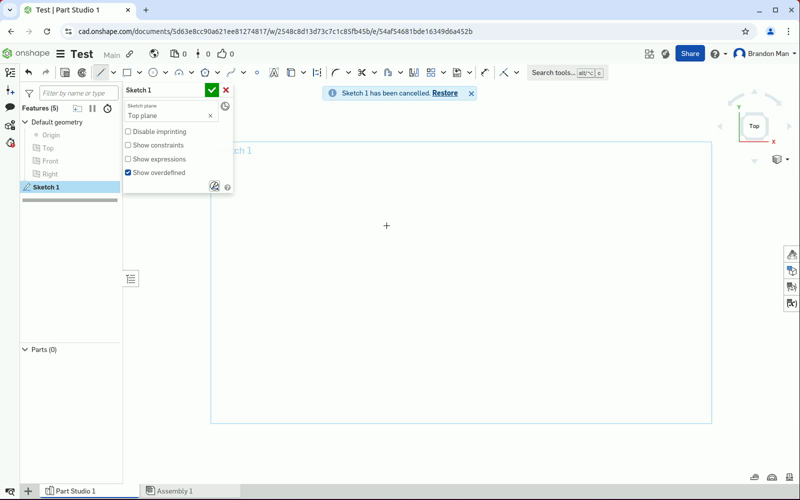
click(386, 225)
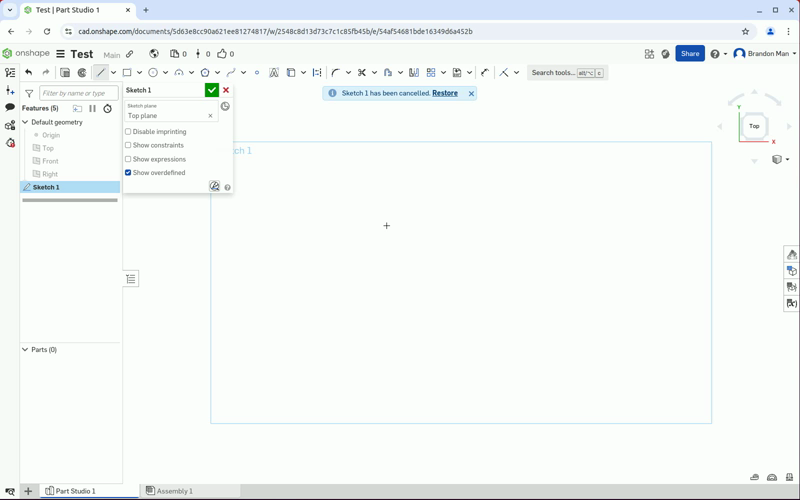
key_up(shift)
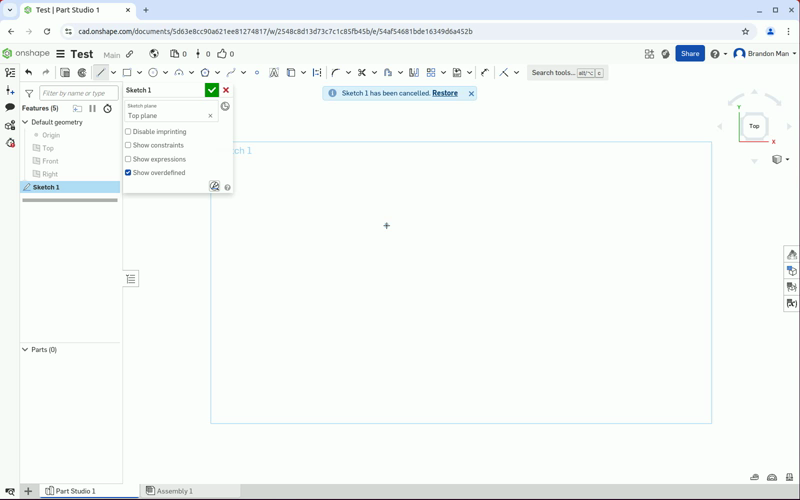
key_down(shift)
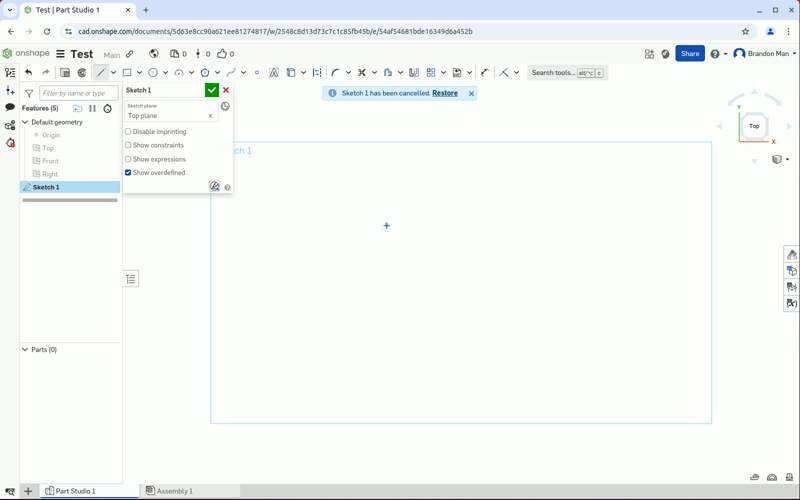
mouse_move(417, 225)
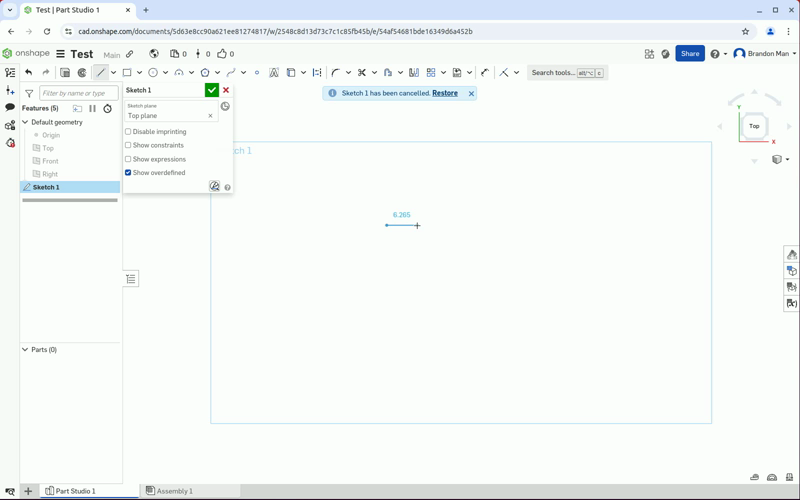
mouse_move(442, 225)
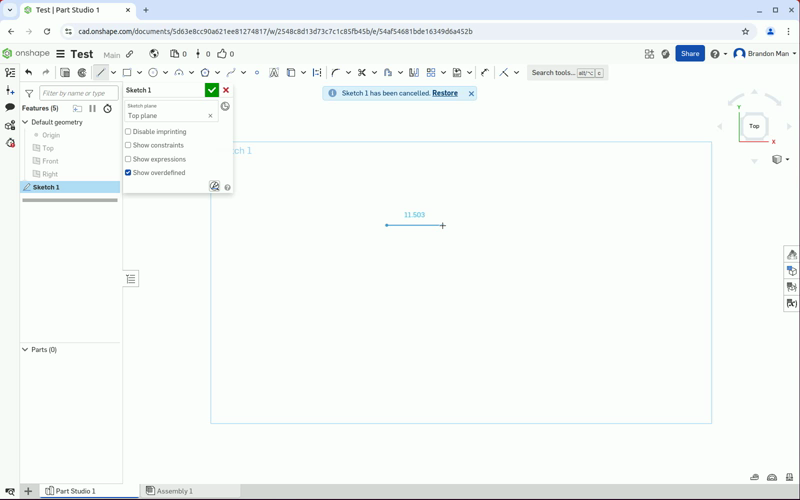
click(442, 225)
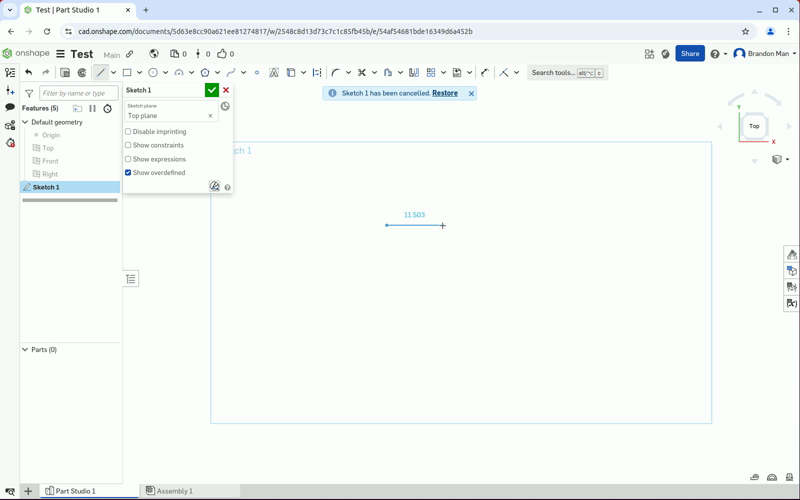
key_up(shift)
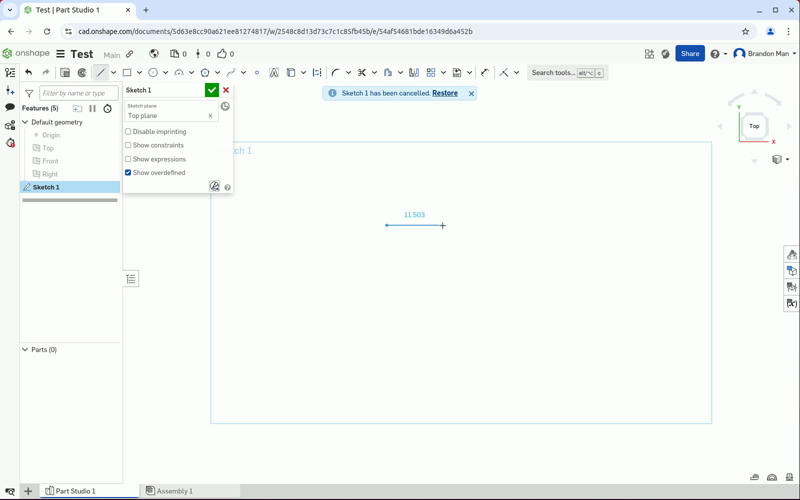
key_down(shift)
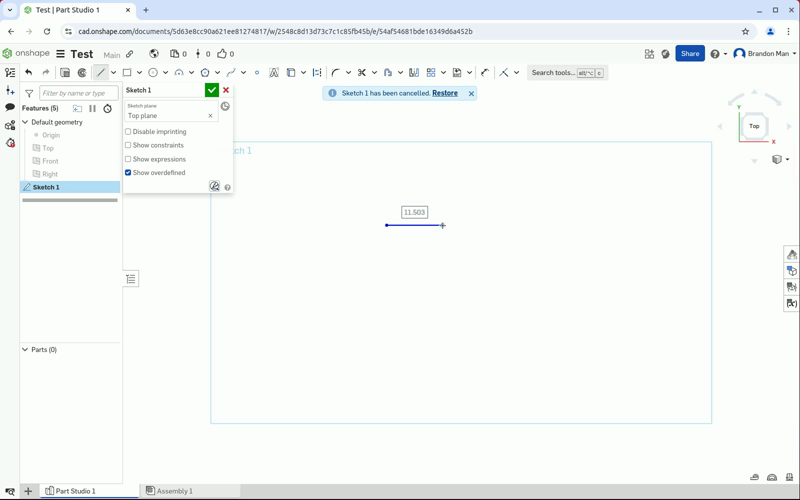
mouse_move(472, 225)
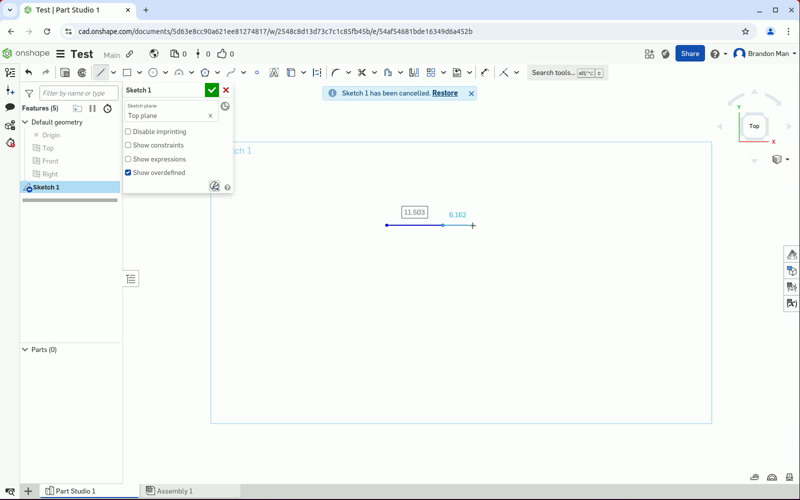
mouse_move(442, 169)
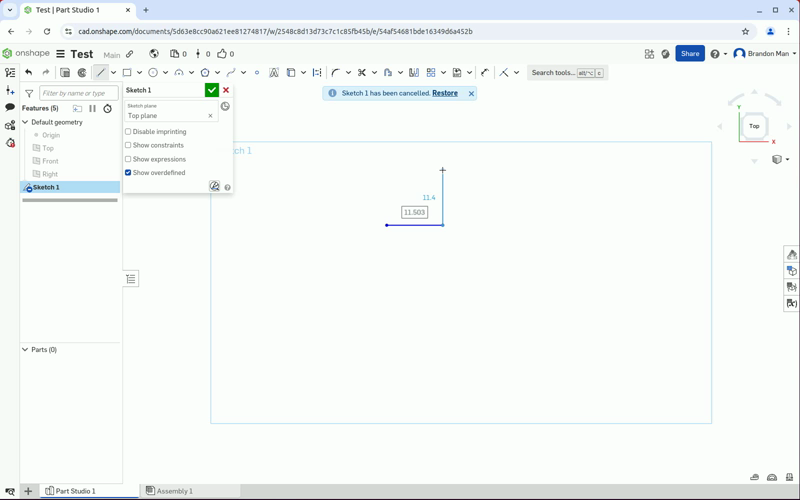
click(442, 169)
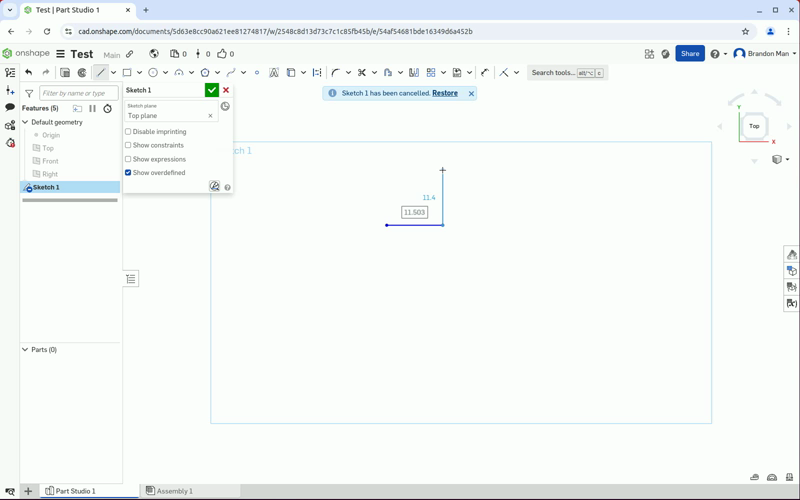
key_up(shift)
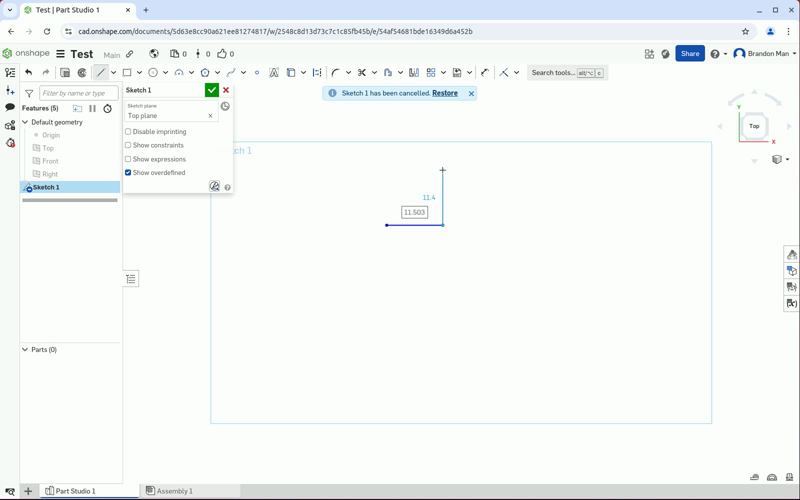
key_down(shift)
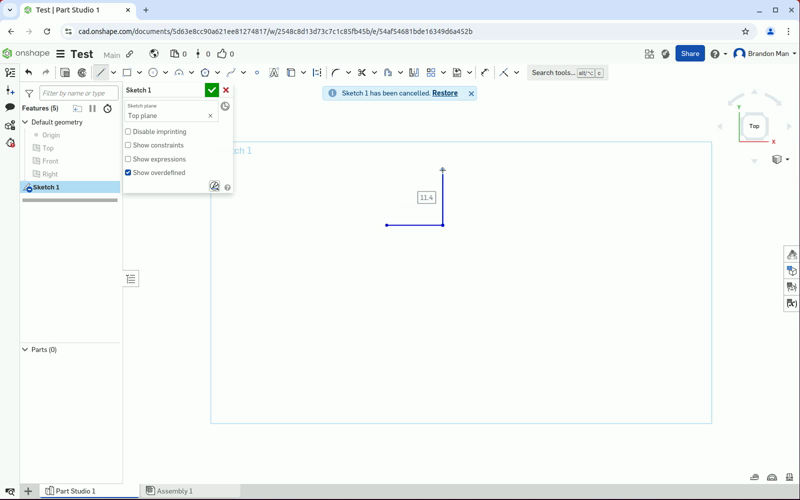
mouse_move(472, 169)
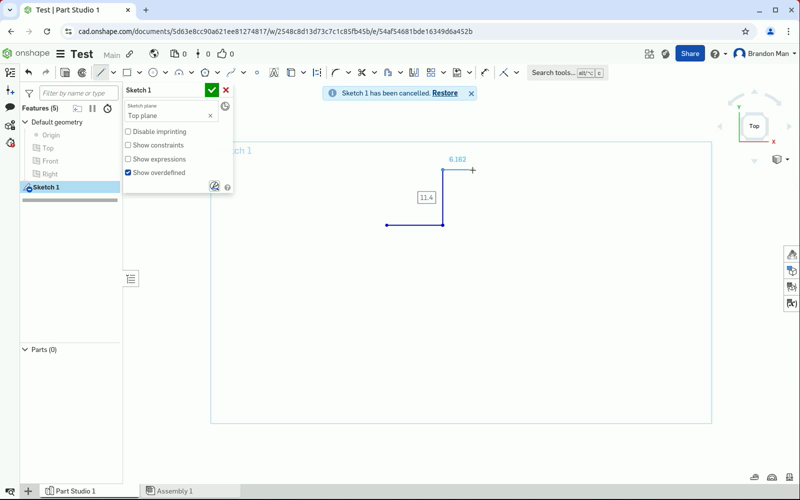
mouse_move(386, 169)
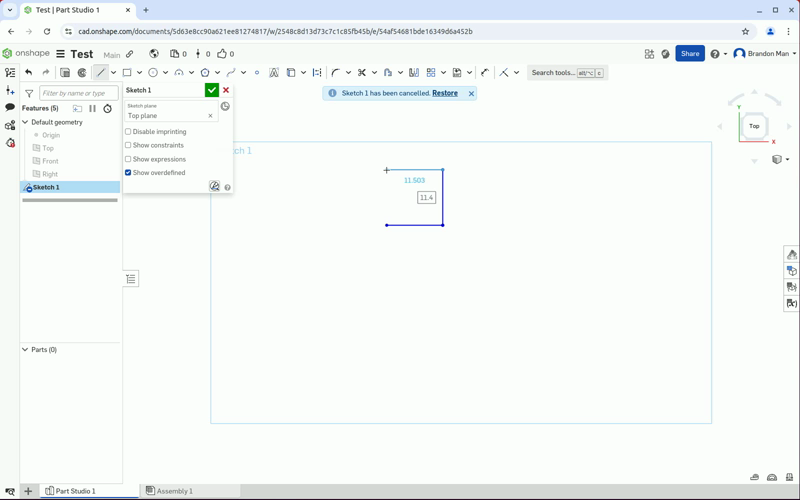
click(386, 169)
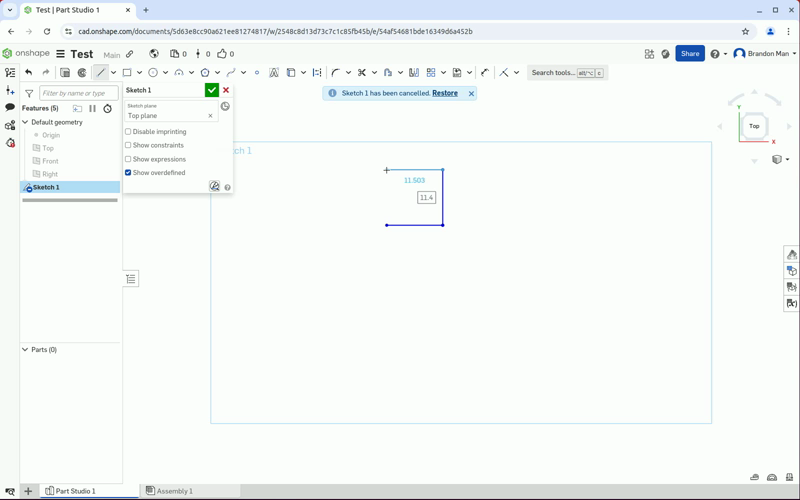
key_up(shift)
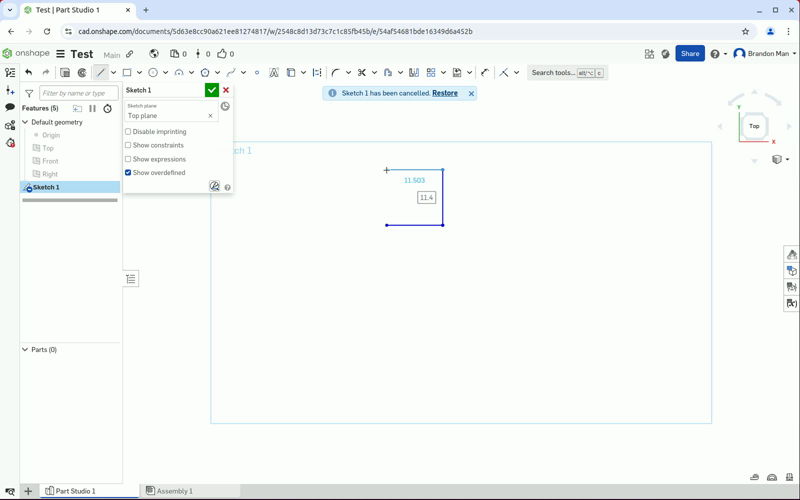
mouse_move(417, 169)
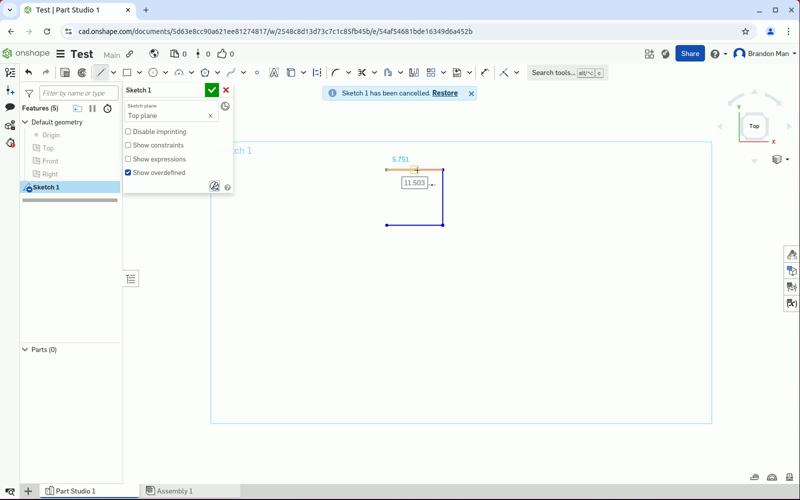
key_down(shift)
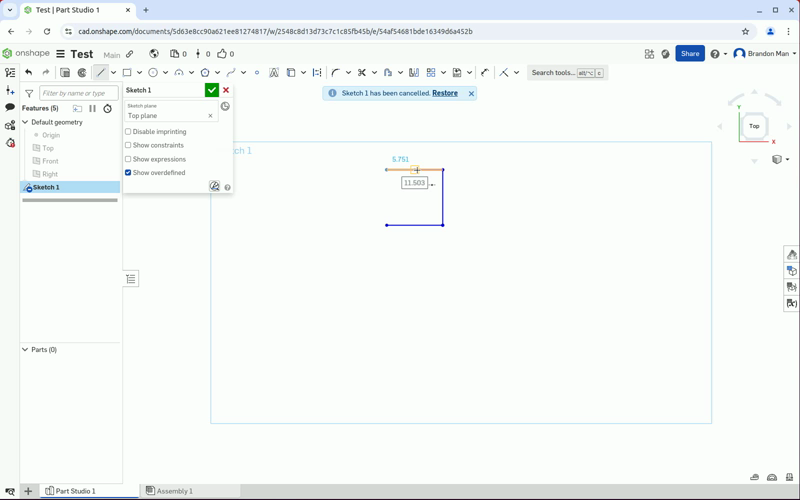
mouse_move(386, 225)
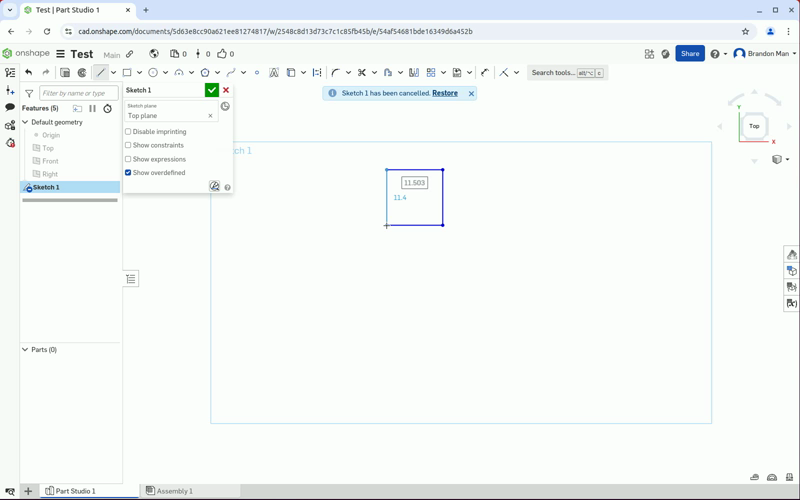
key_up(shift)
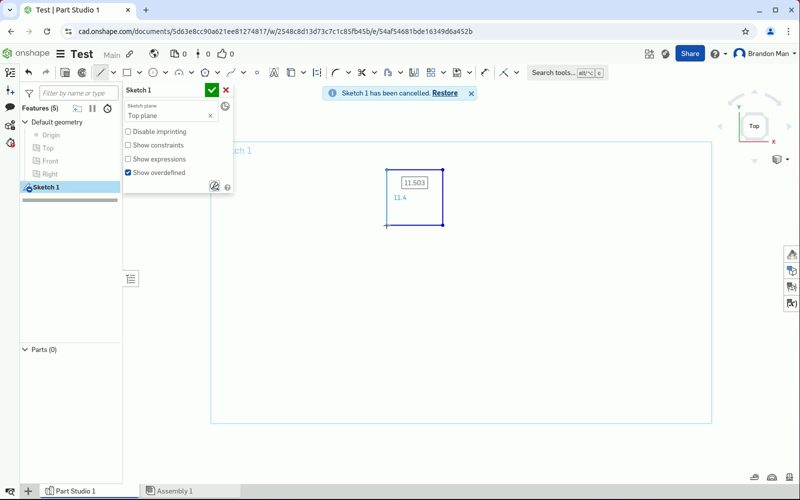
click(386, 225)
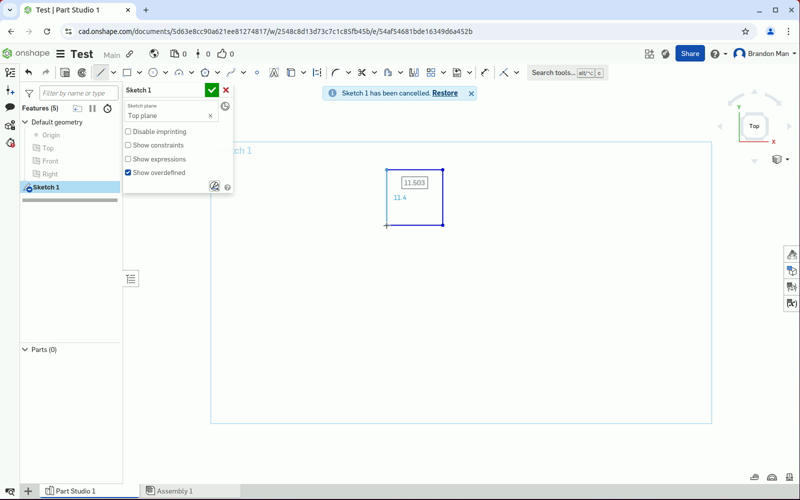
key(esc)
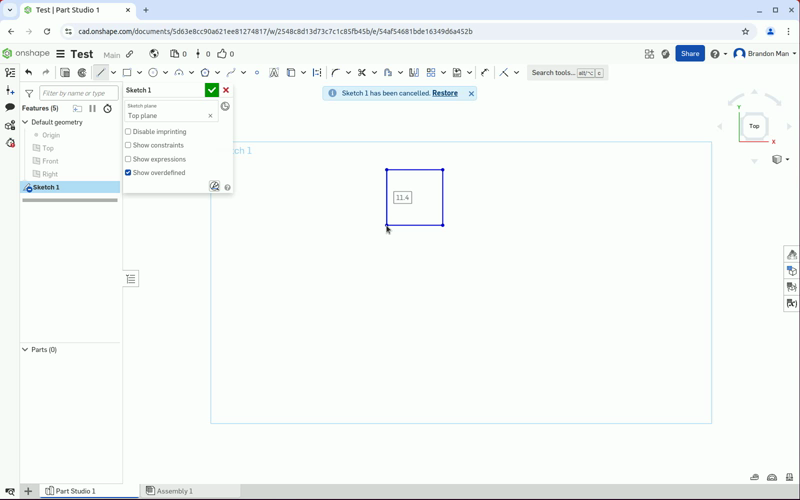
mouse_move(389, 194)
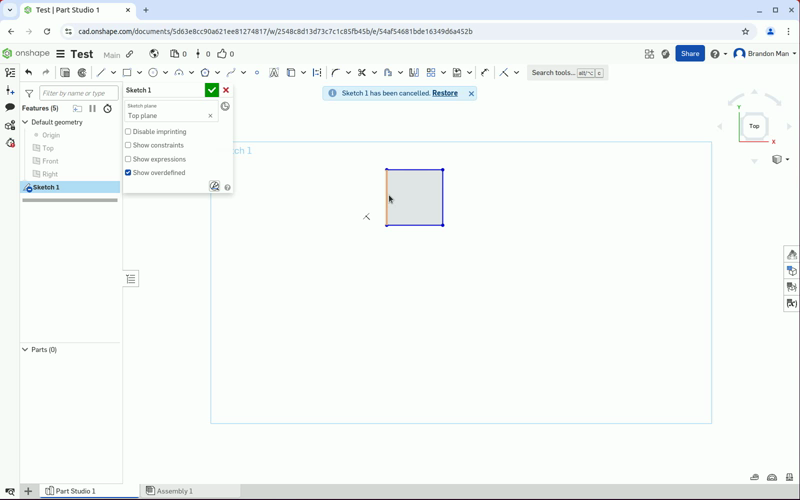
click(389, 194)
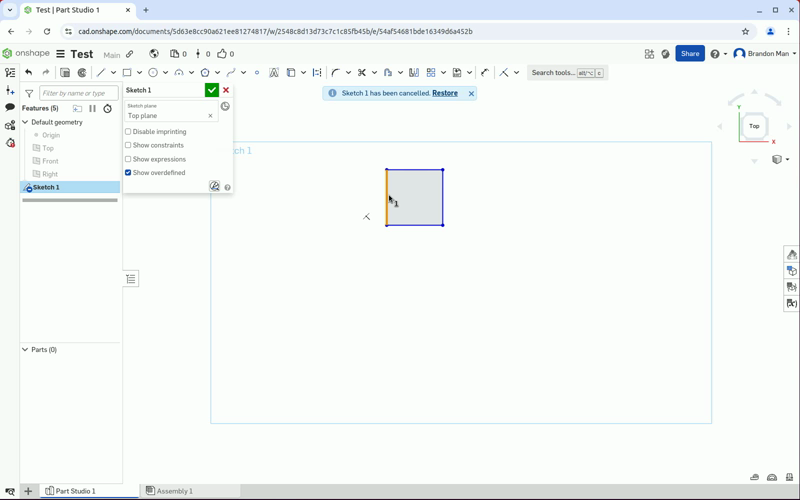
mouse_move(73, 352)
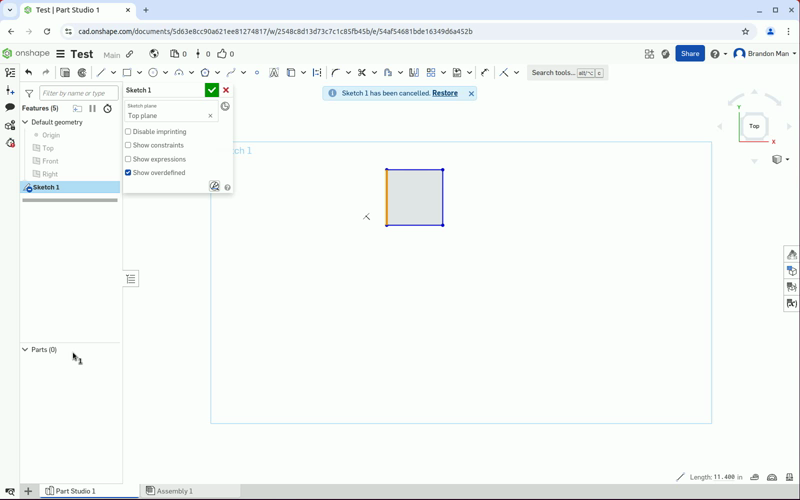
key(shift+y)
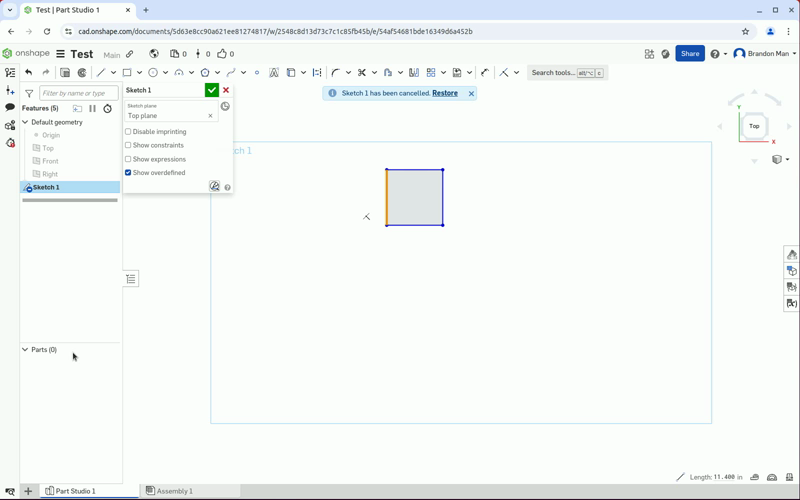
key(shift+e)
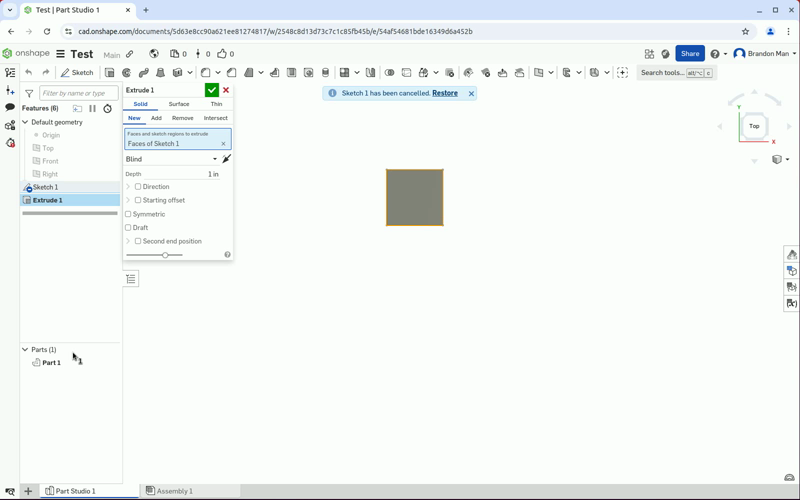
mouse_move(143, 106)
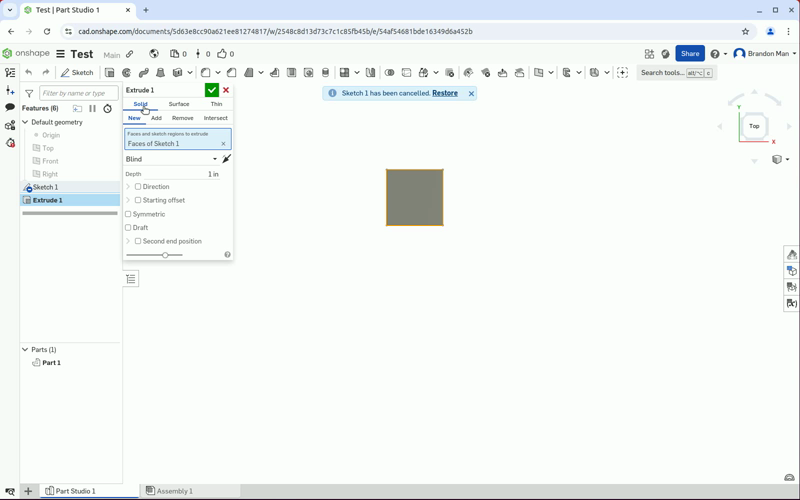
click(143, 106)
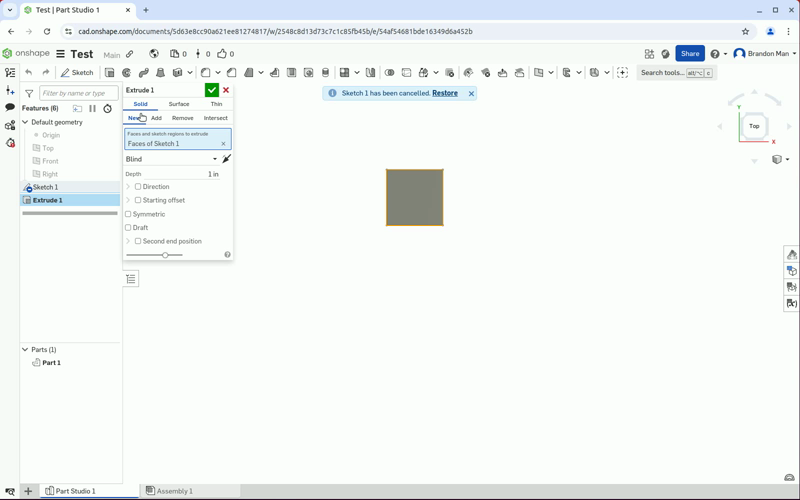
mouse_move(137, 120)
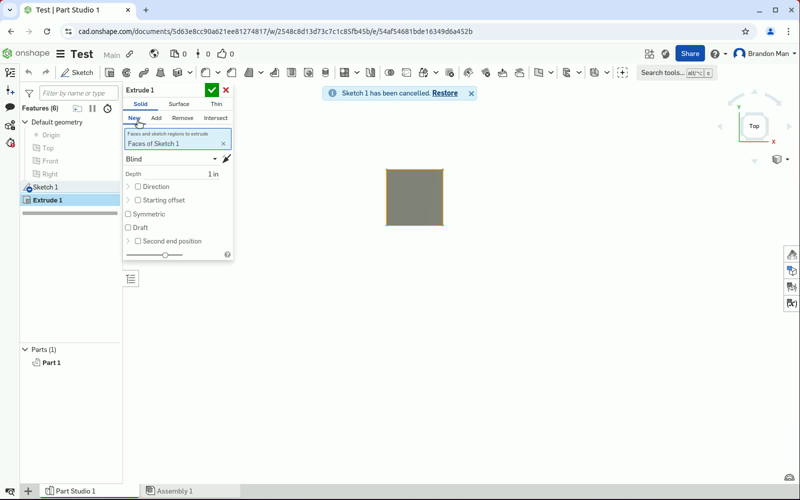
click(137, 120)
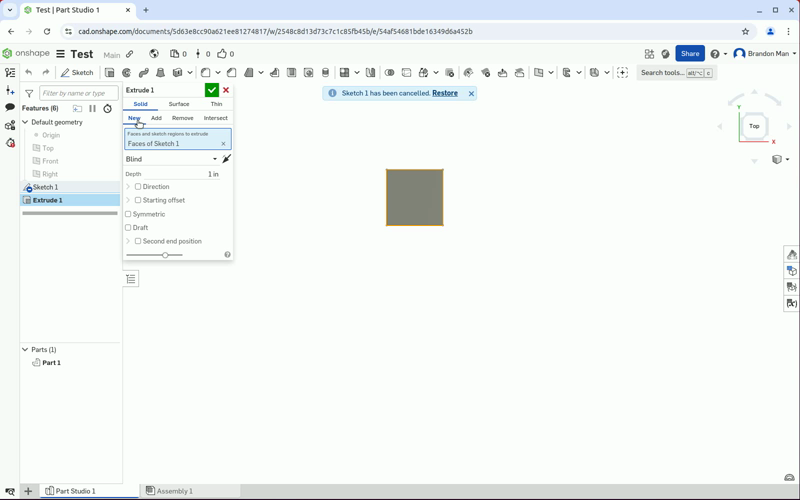
key(tab, 4)
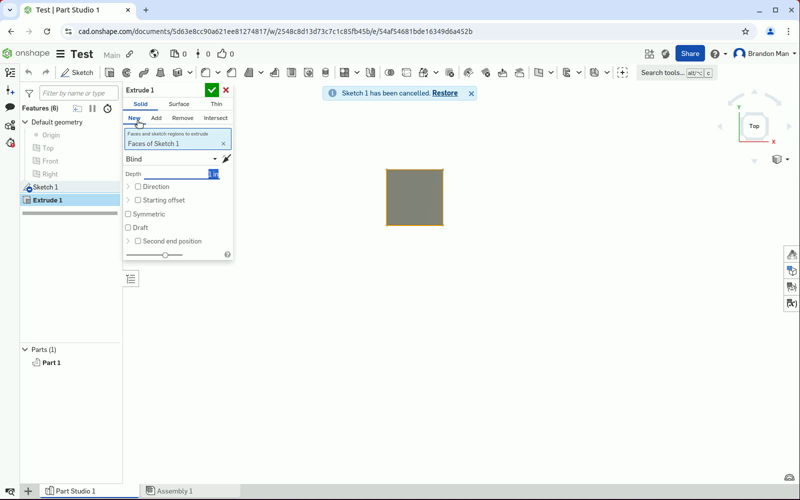
text(6.018)
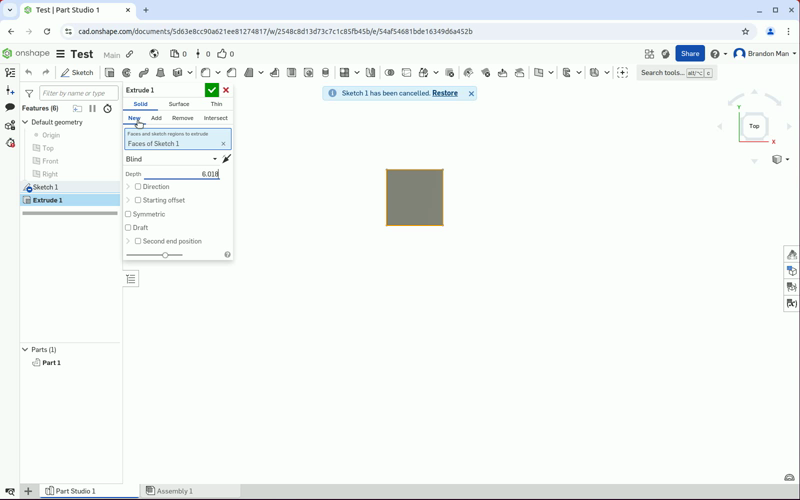
key(enter)
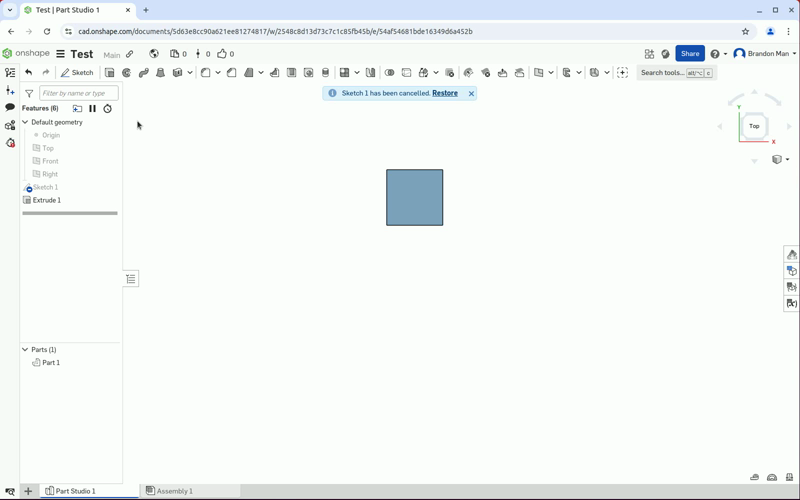
key(shift+h)
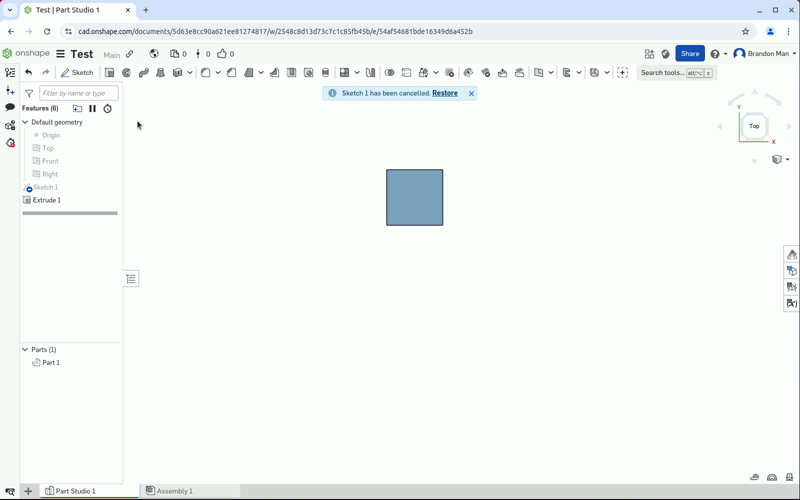
key(shift+h)
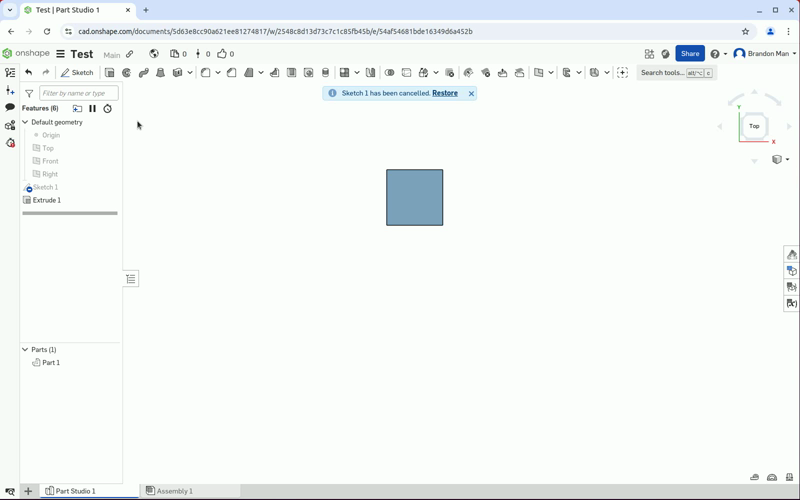
mouse_move(73, 189)
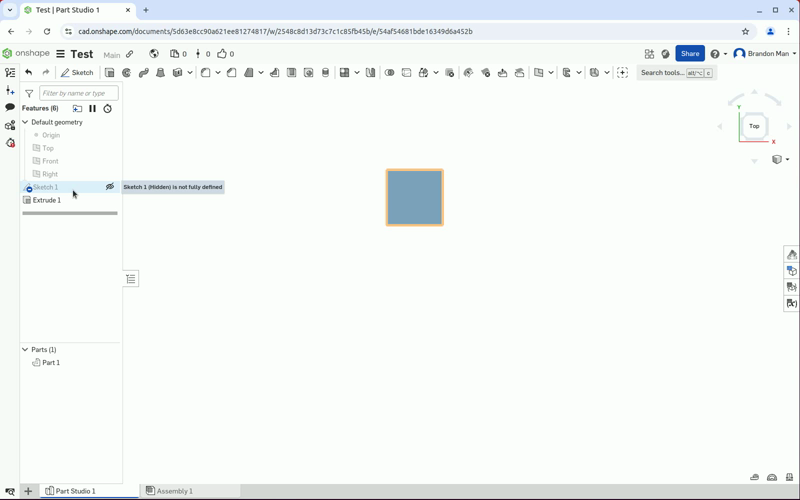
click(73, 189)
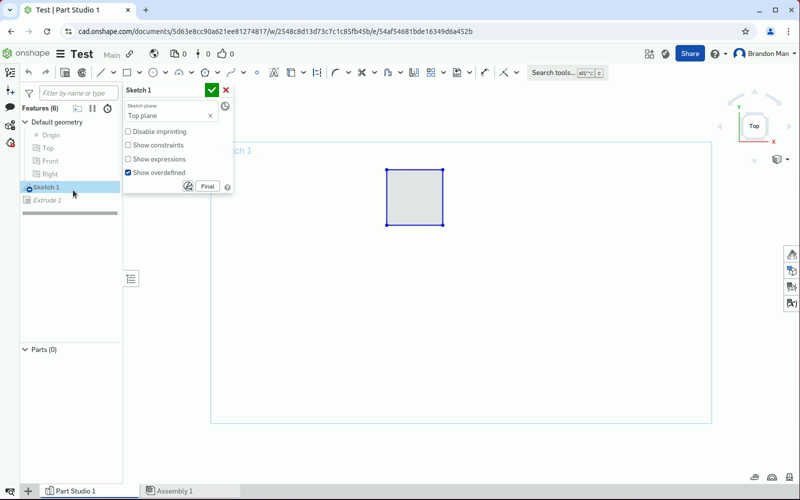
mouse_move(229, 92)
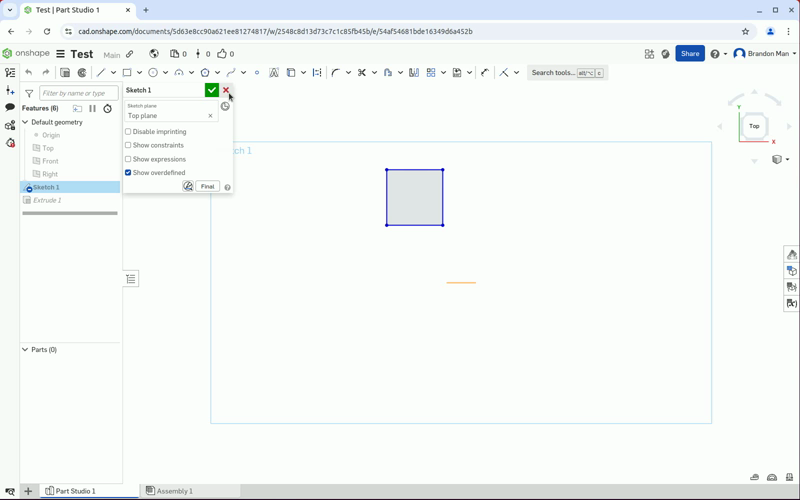
click(229, 92)
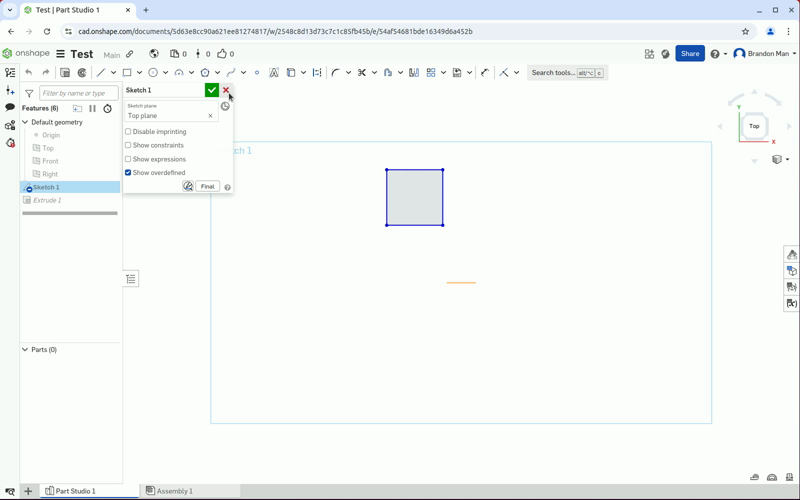
key(shift+s)
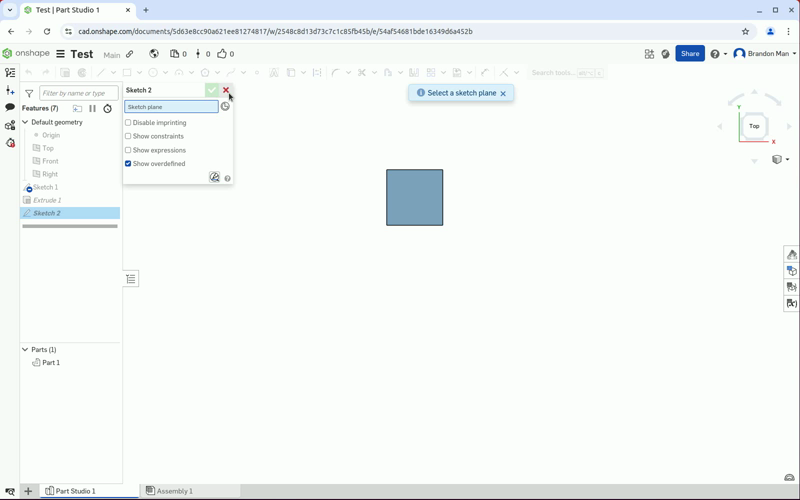
mouse_move(73, 150)
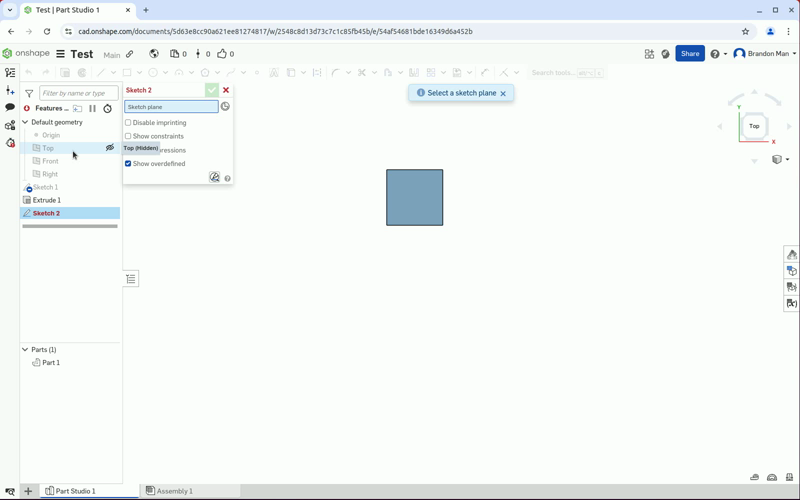
click(73, 150)
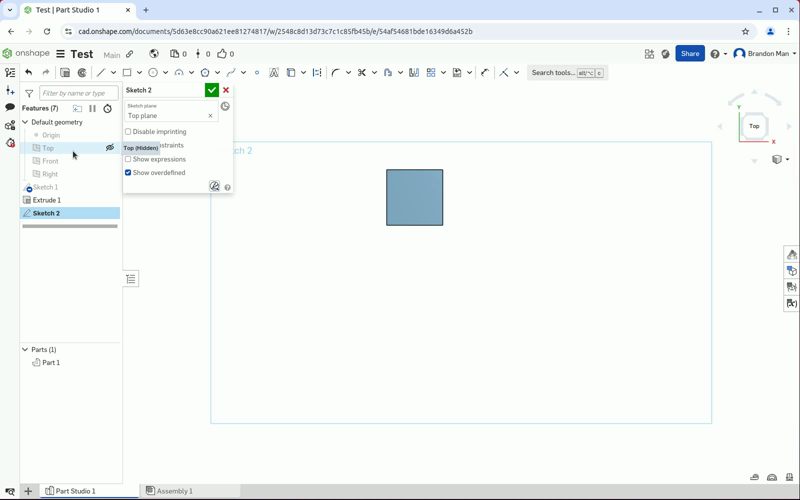
mouse_move(73, 352)
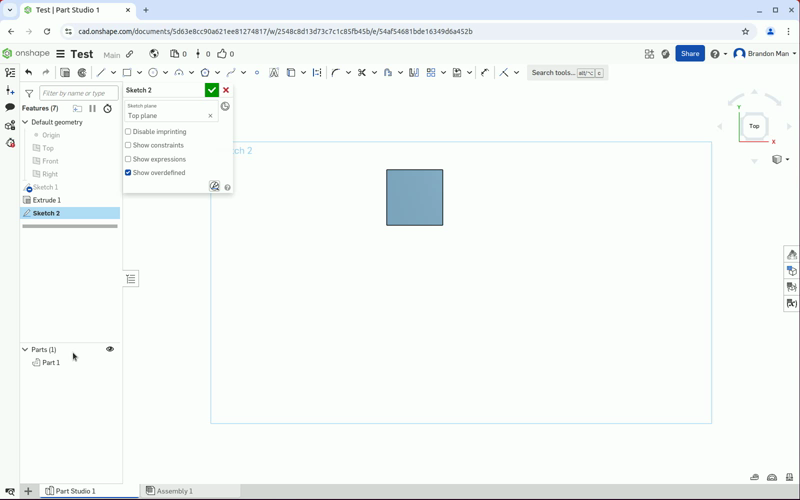
key(y)
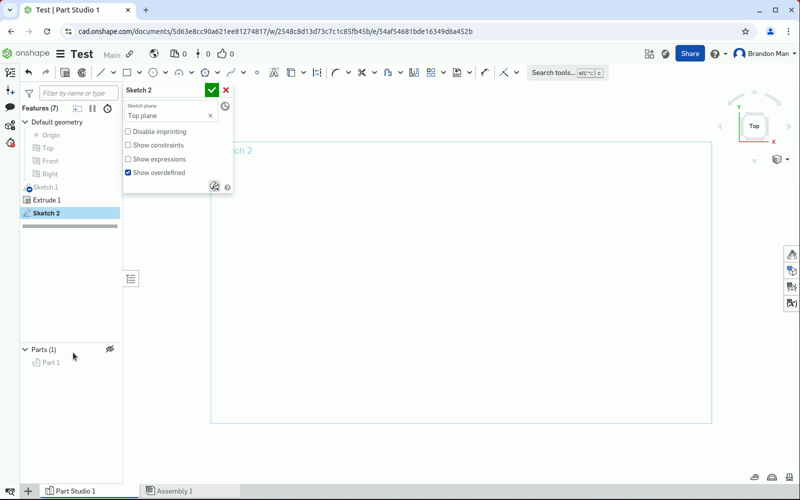
key(l)
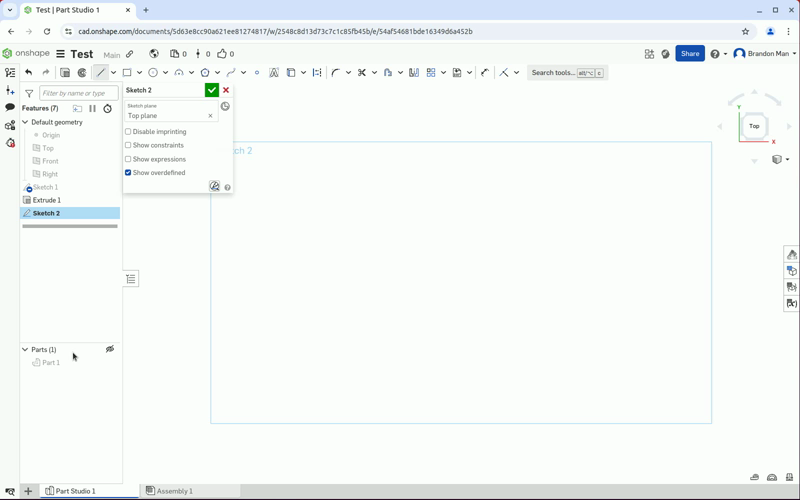
key_down(shift)
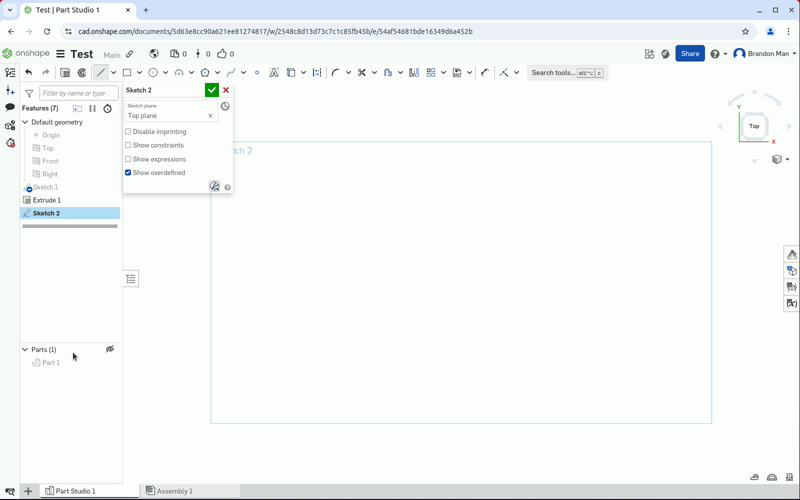
mouse_move(457, 225)
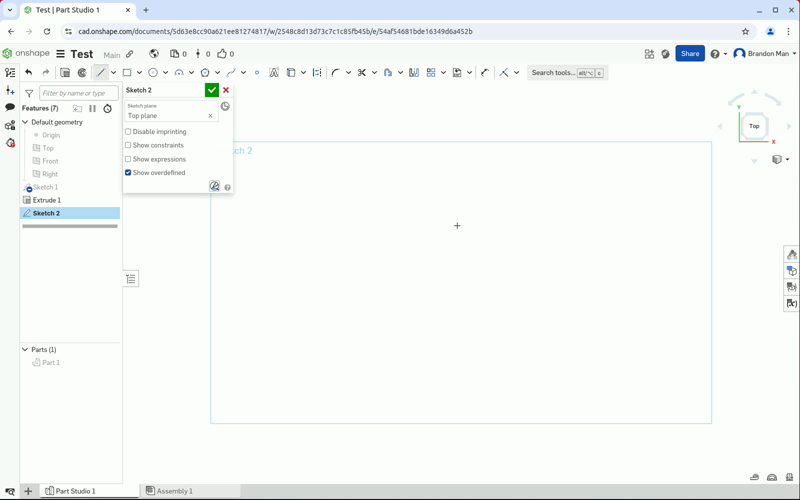
click(457, 225)
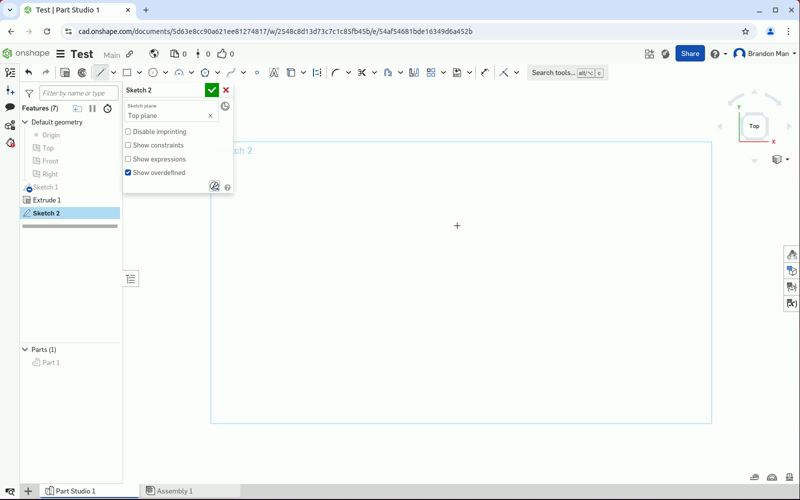
key_up(shift)
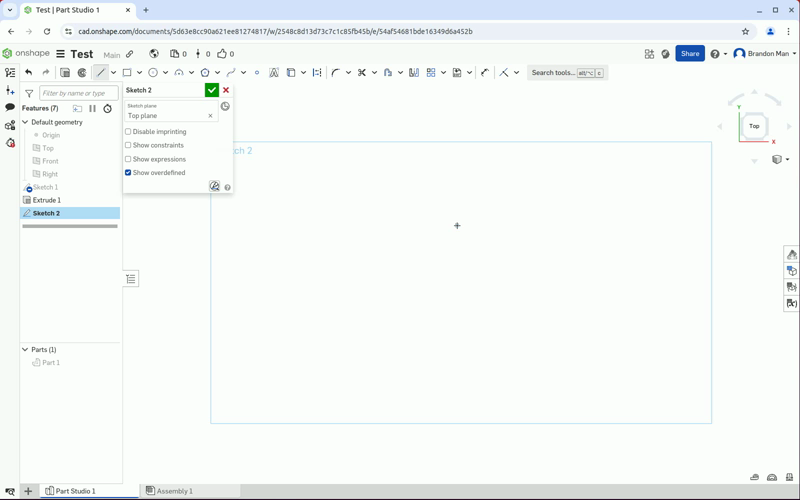
key_down(shift)
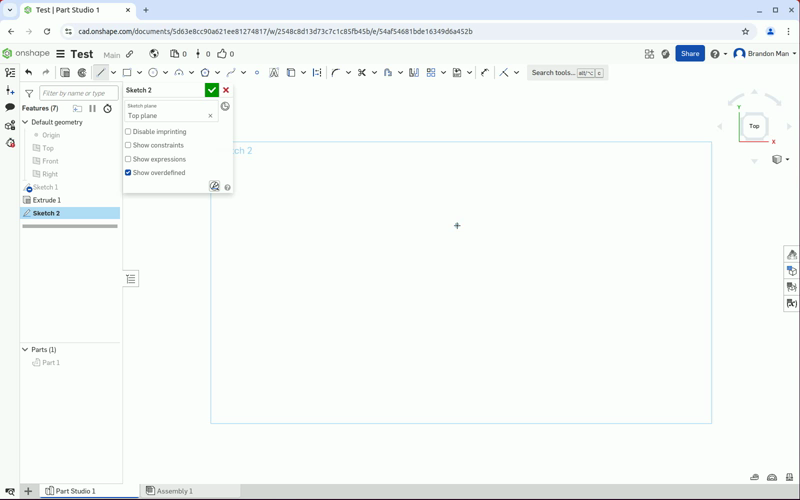
mouse_move(487, 225)
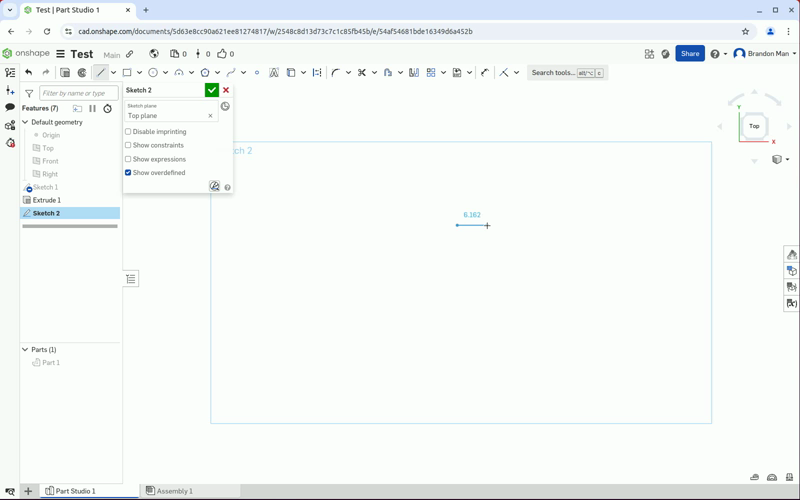
mouse_move(513, 225)
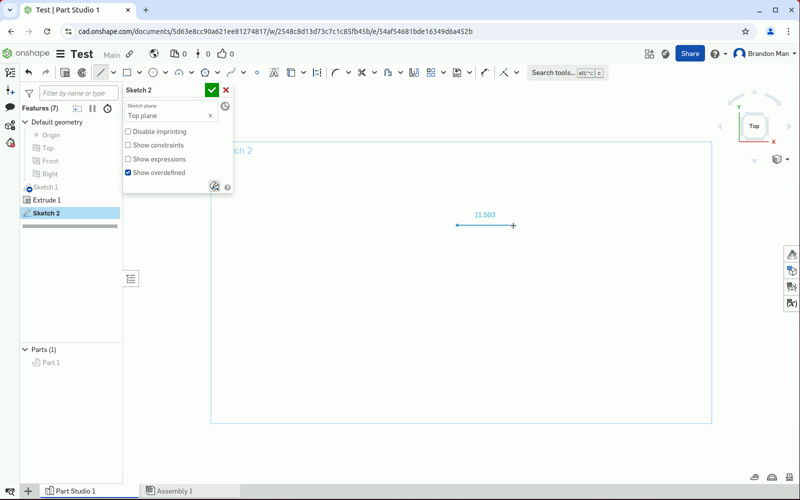
click(513, 225)
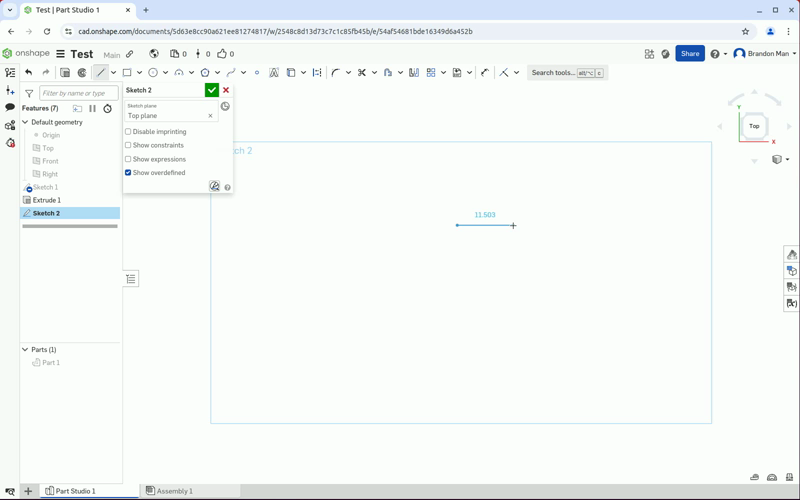
key_up(shift)
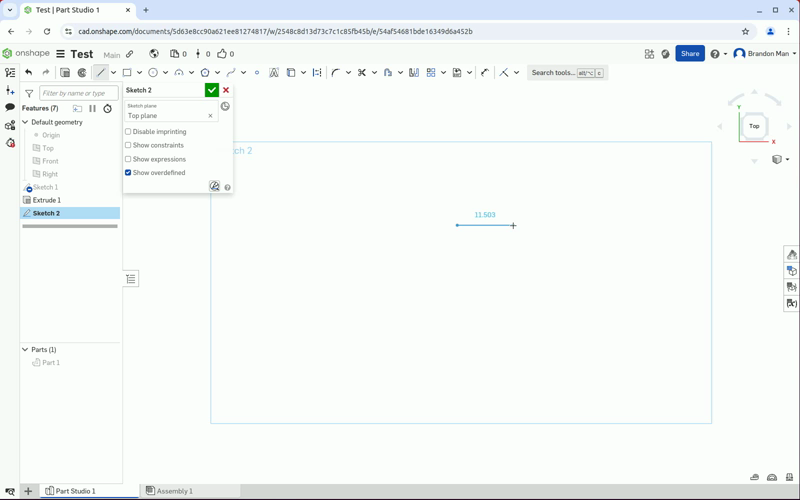
key_down(shift)
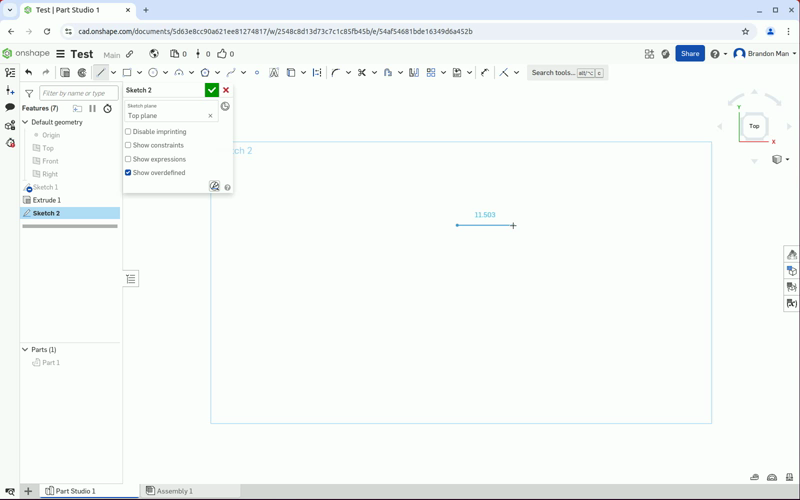
mouse_move(543, 225)
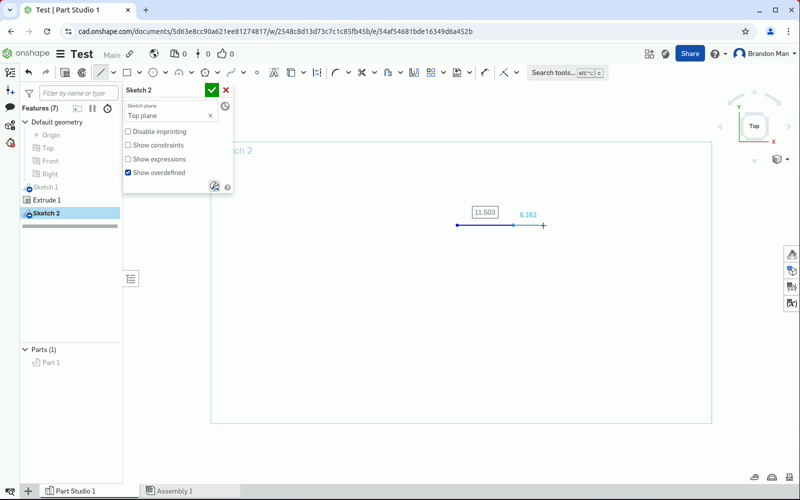
mouse_move(513, 169)
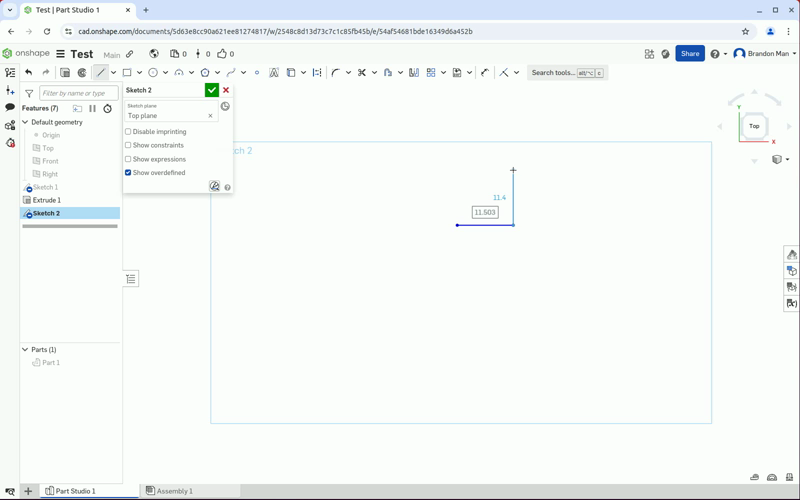
click(513, 169)
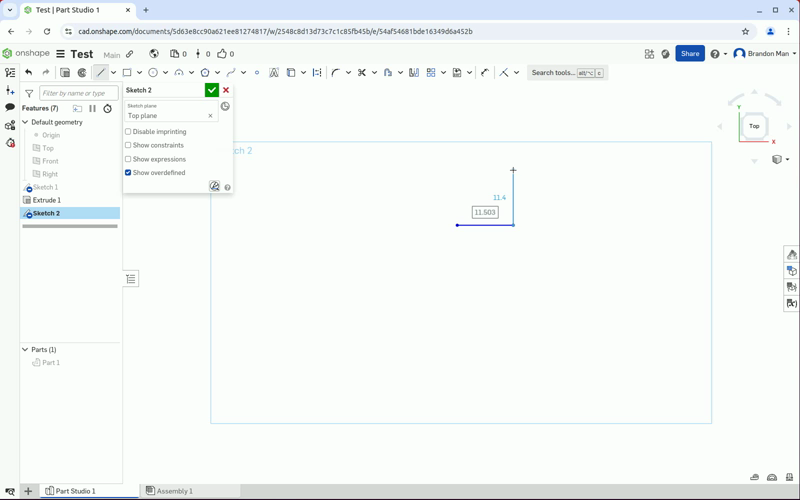
key_up(shift)
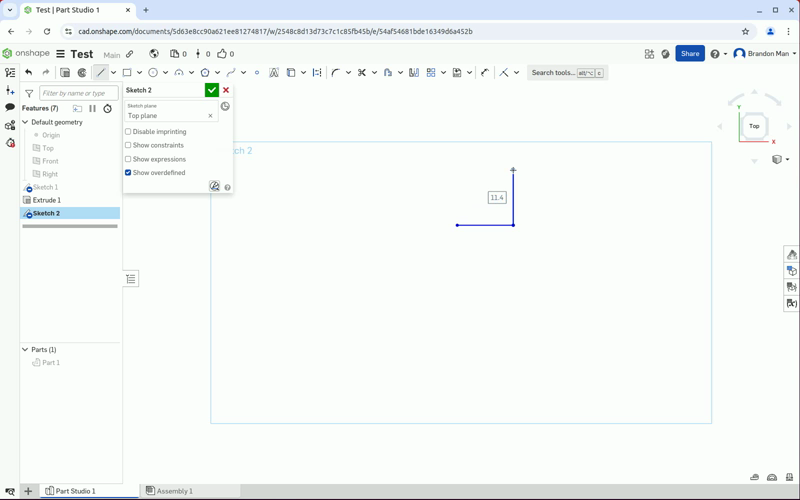
key_down(shift)
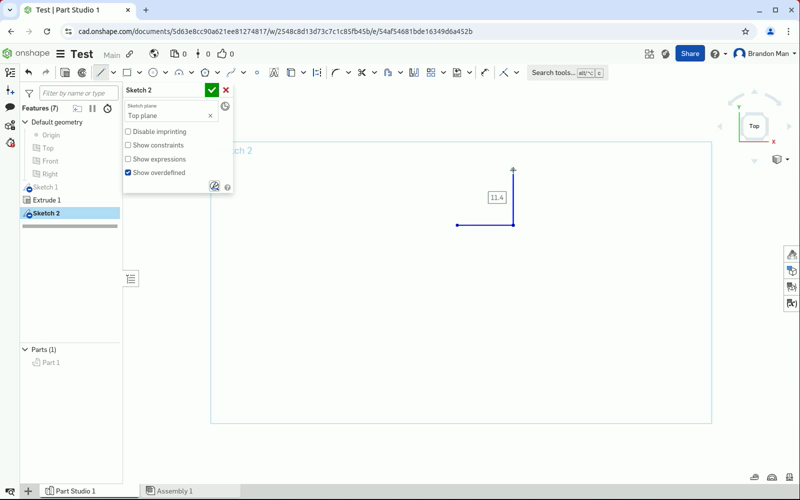
mouse_move(543, 169)
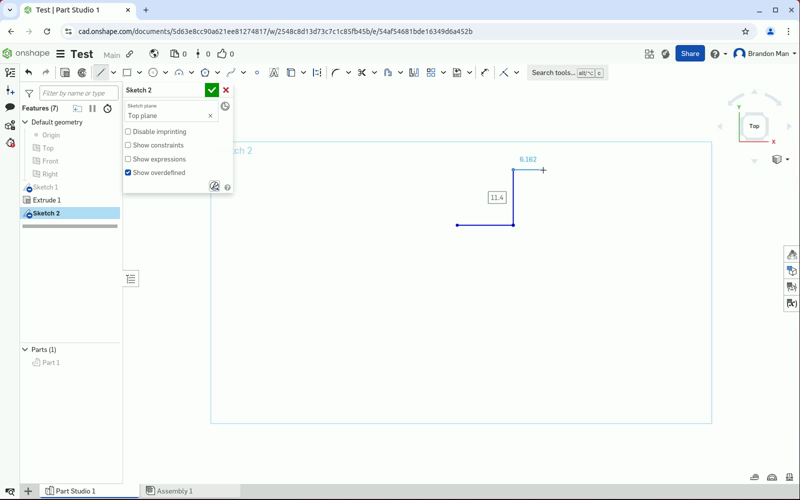
mouse_move(457, 169)
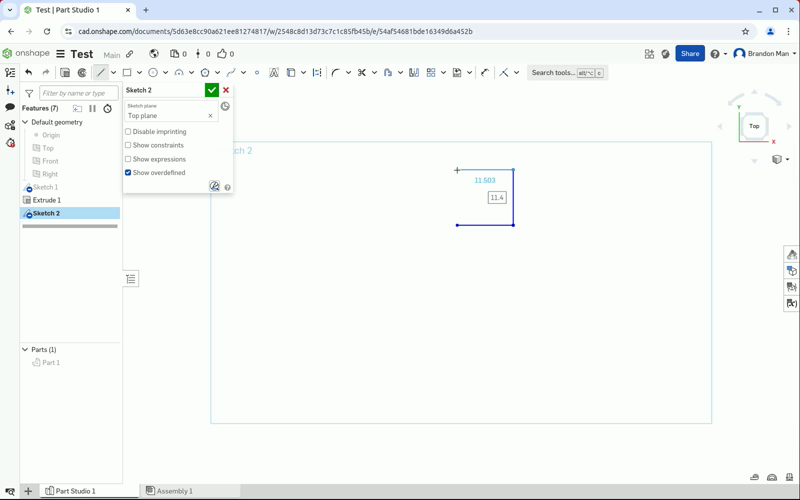
click(457, 169)
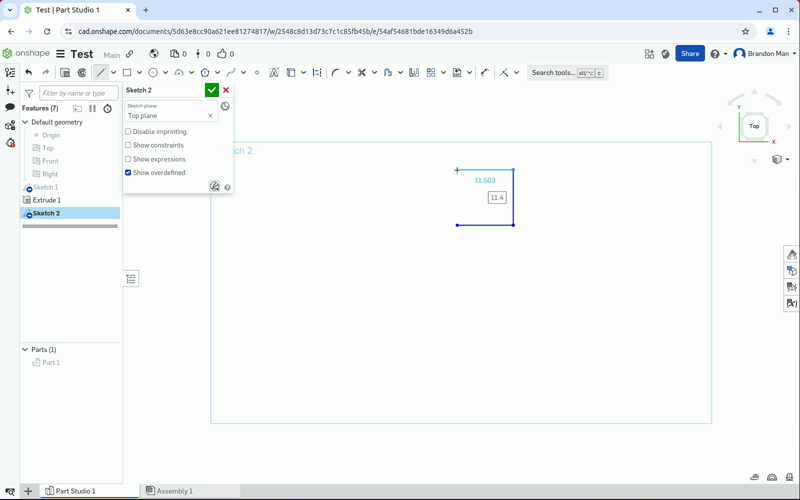
key_up(shift)
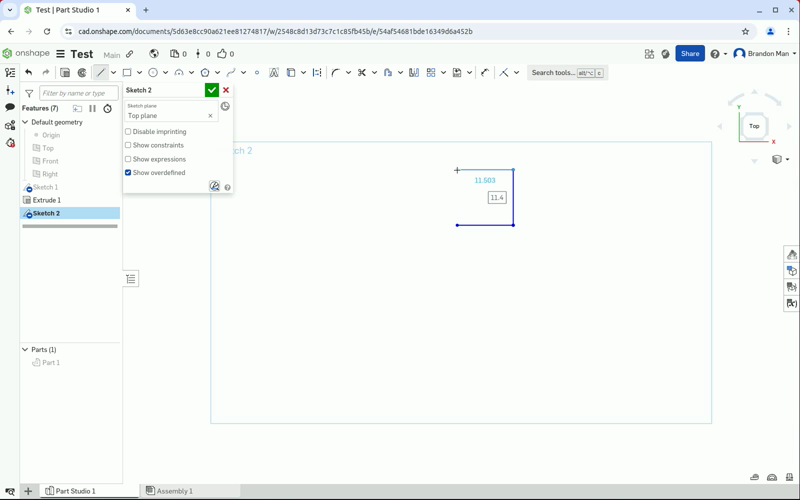
mouse_move(487, 169)
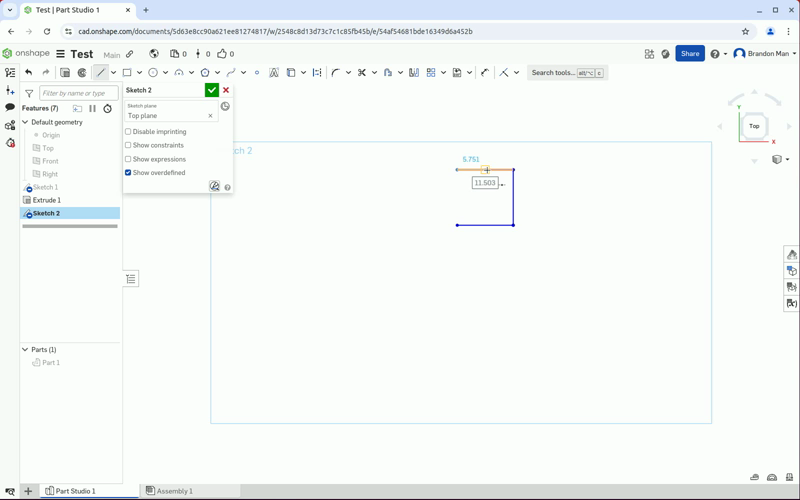
key_down(shift)
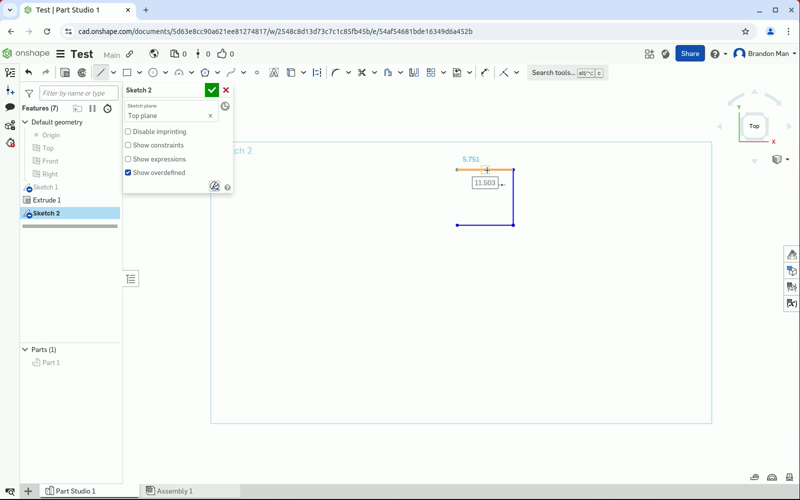
mouse_move(457, 225)
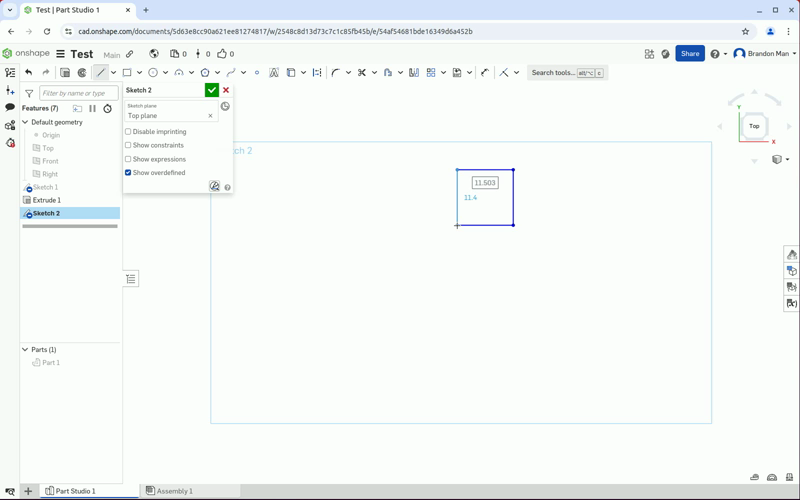
key_up(shift)
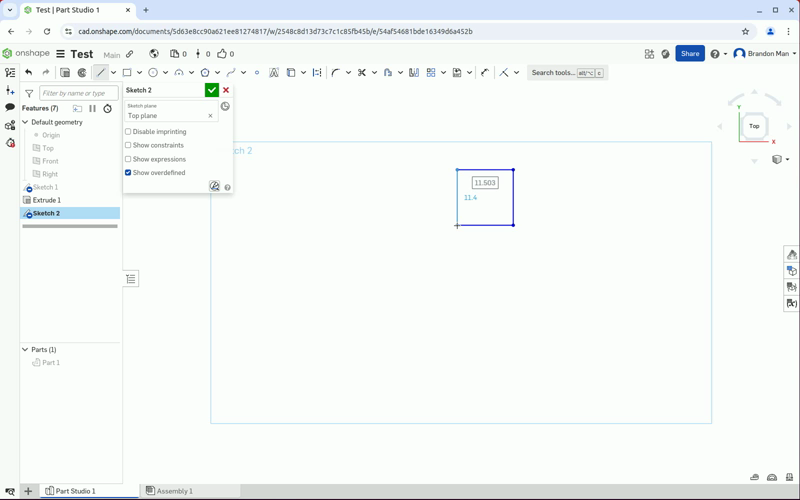
click(457, 225)
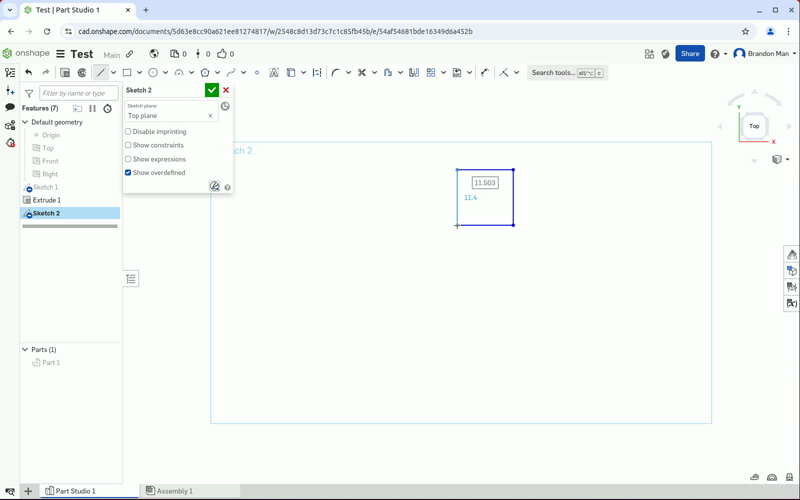
key(esc)
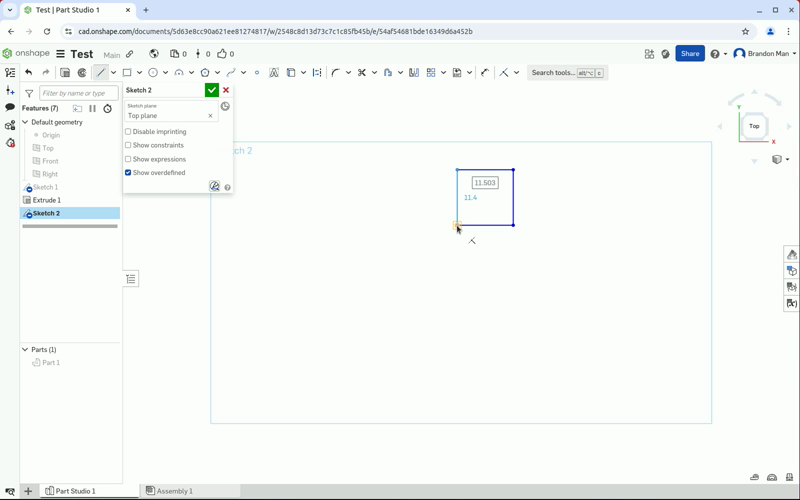
mouse_move(463, 210)
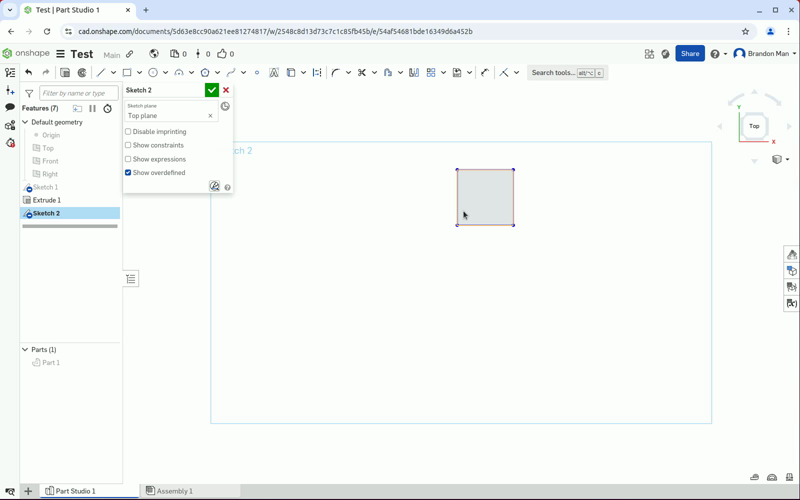
click(463, 210)
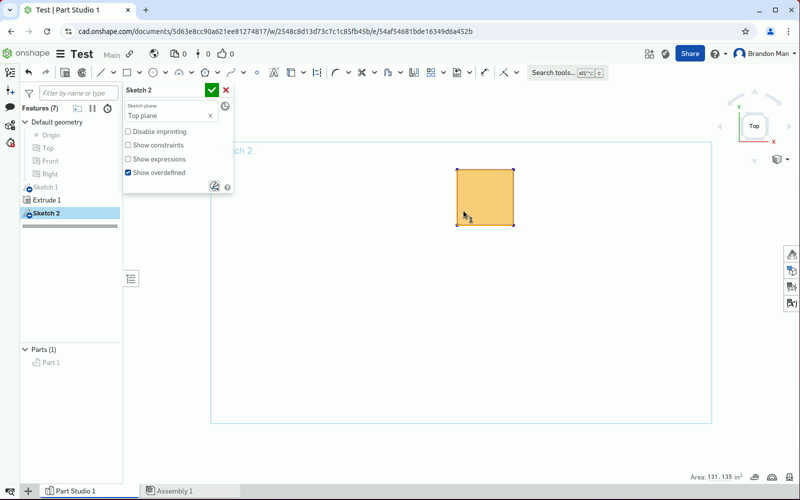
mouse_move(73, 352)
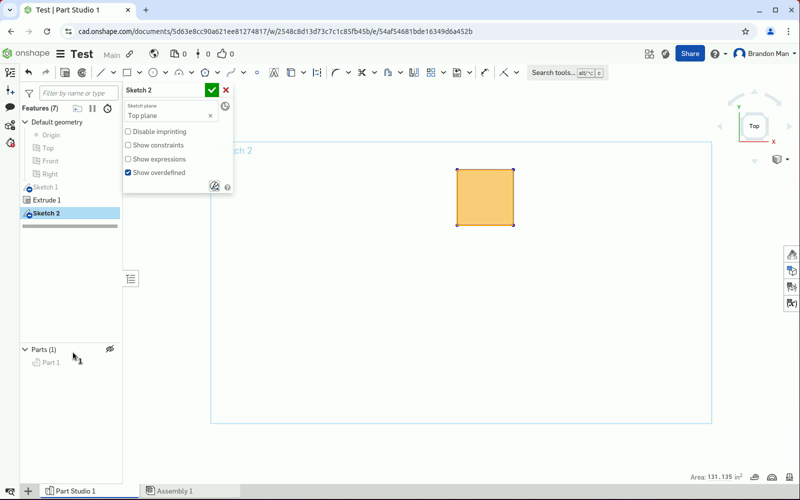
key(shift+y)
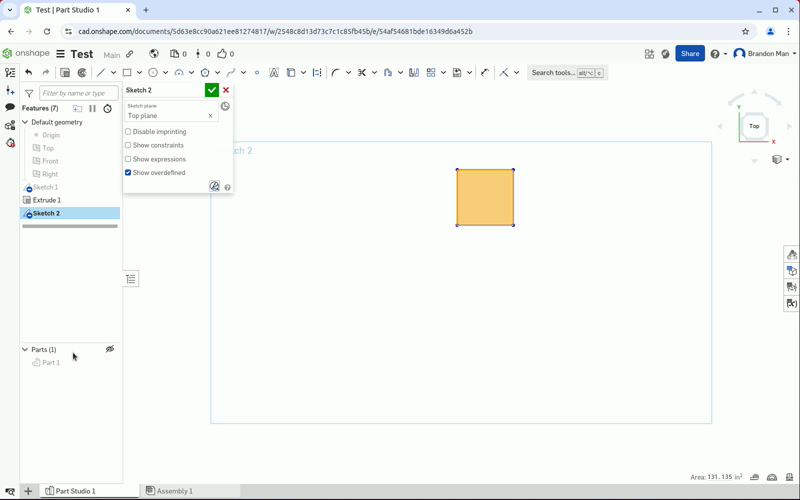
key(shift+e)
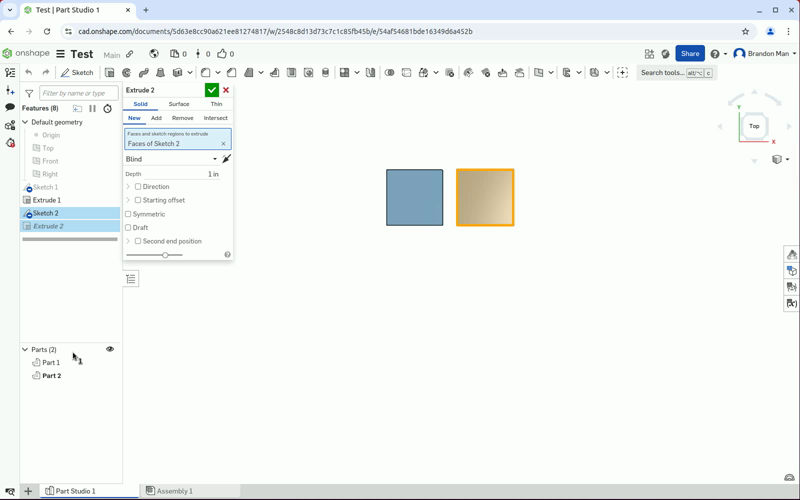
mouse_move(143, 106)
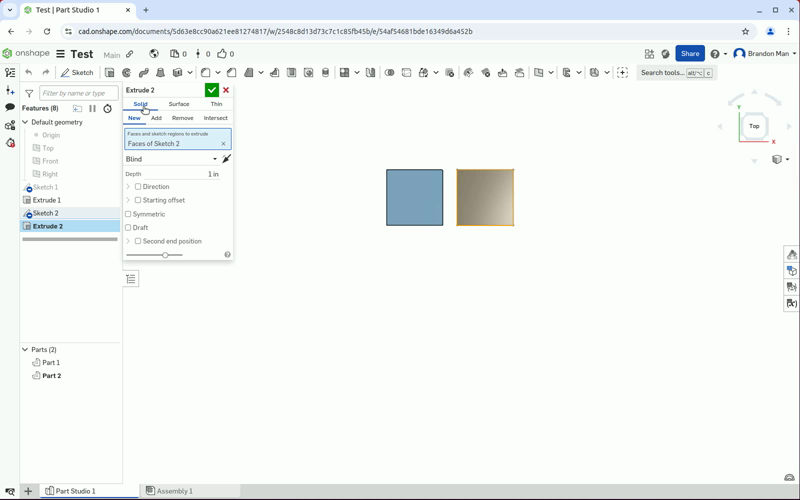
click(143, 106)
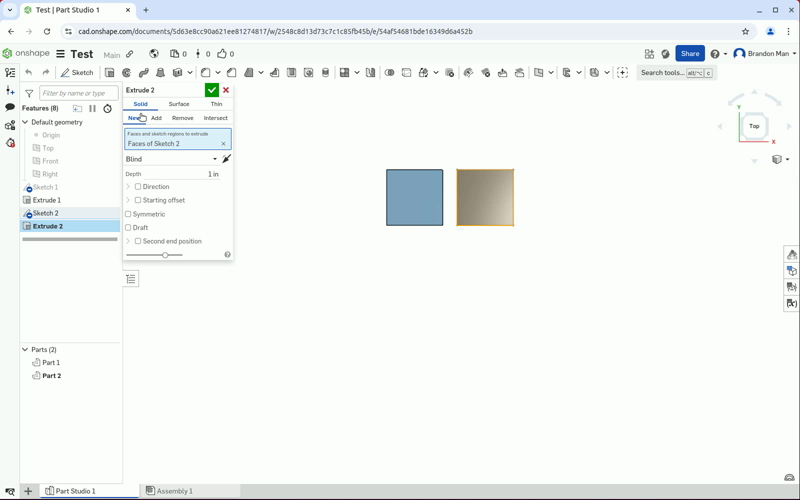
mouse_move(137, 120)
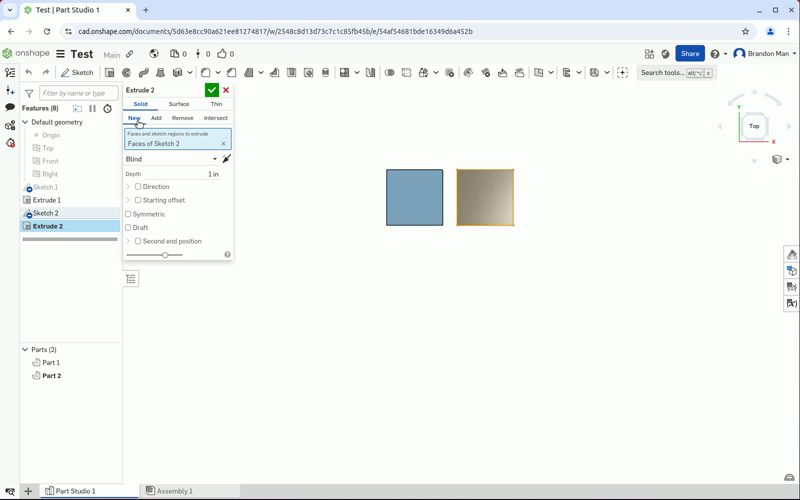
click(137, 120)
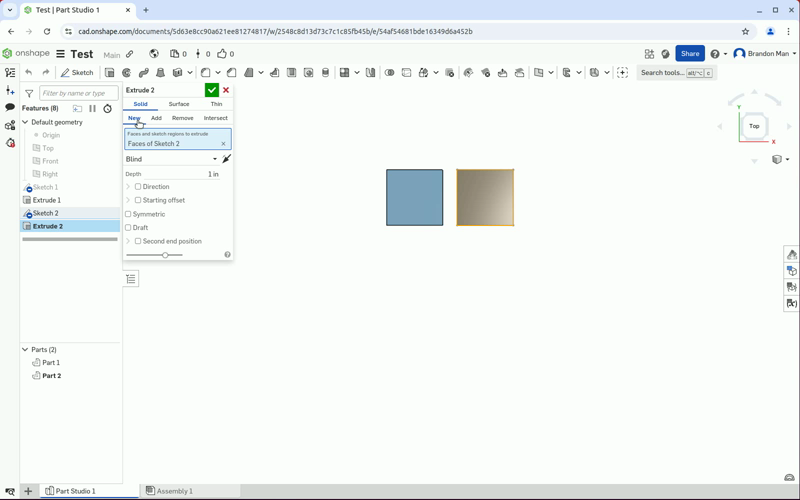
key(tab, 4)
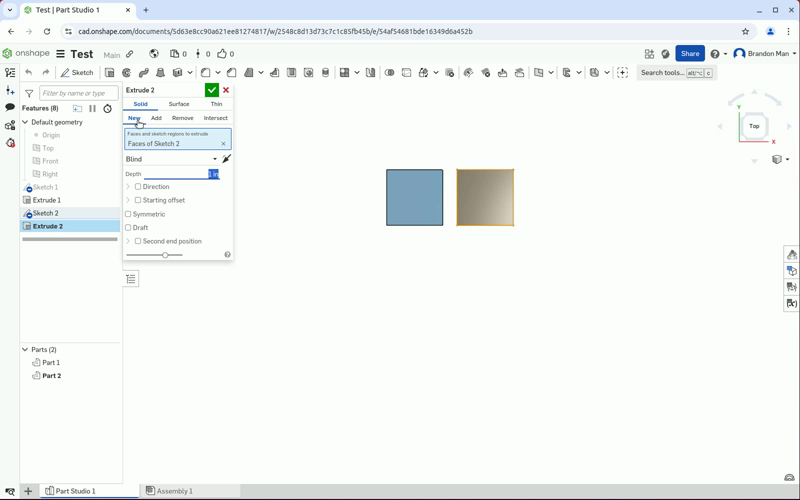
text(6.018)
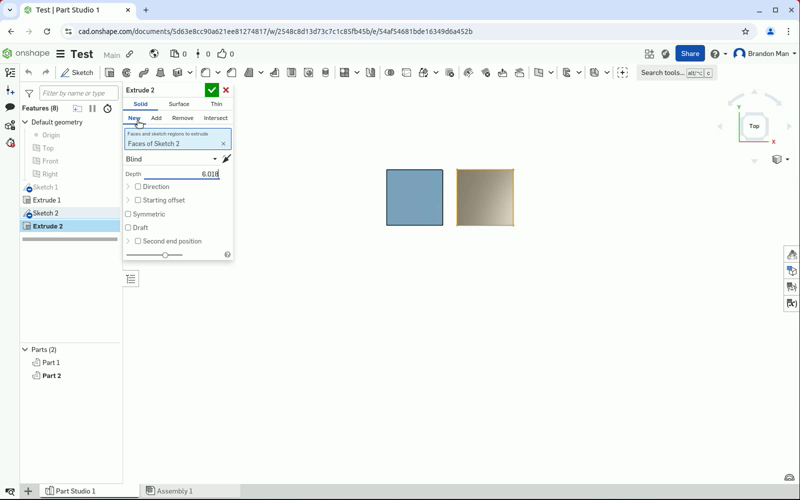
key(enter)
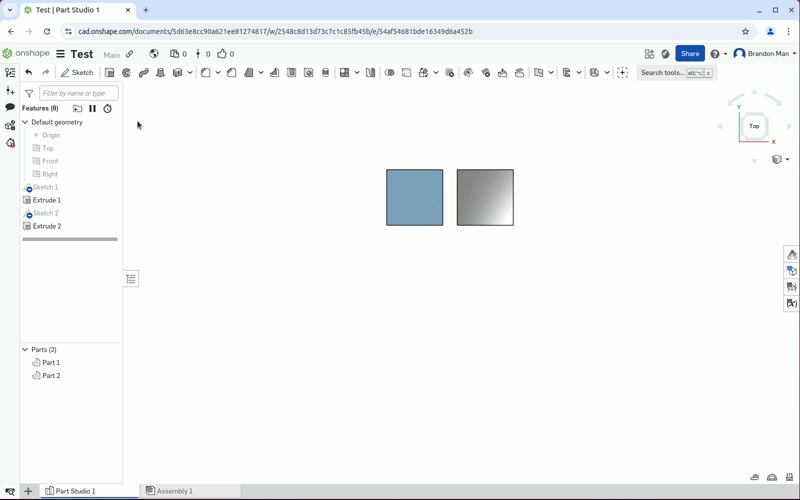
key(shift+h)
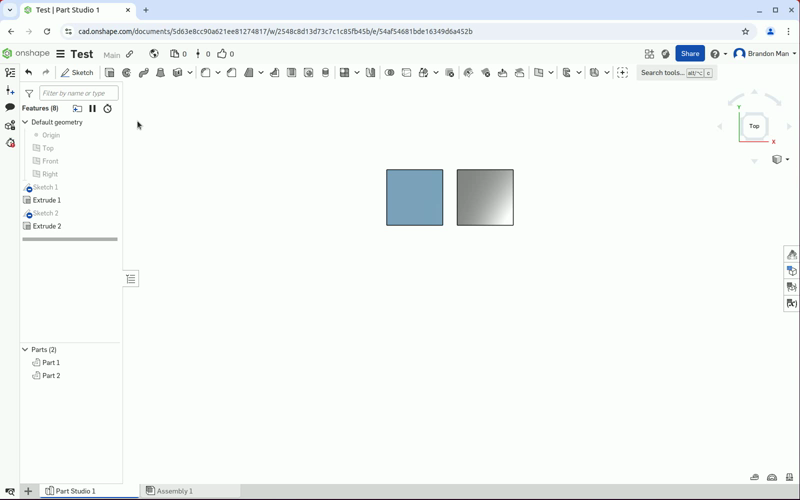
key(shift+h)
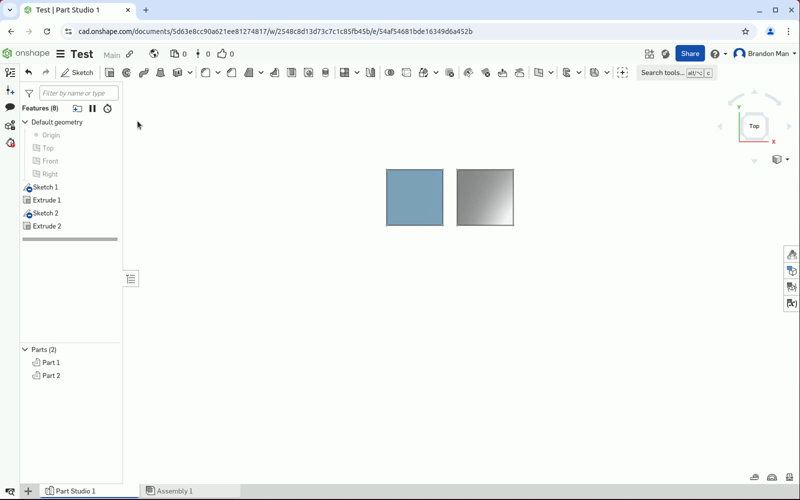
key(shift+7)
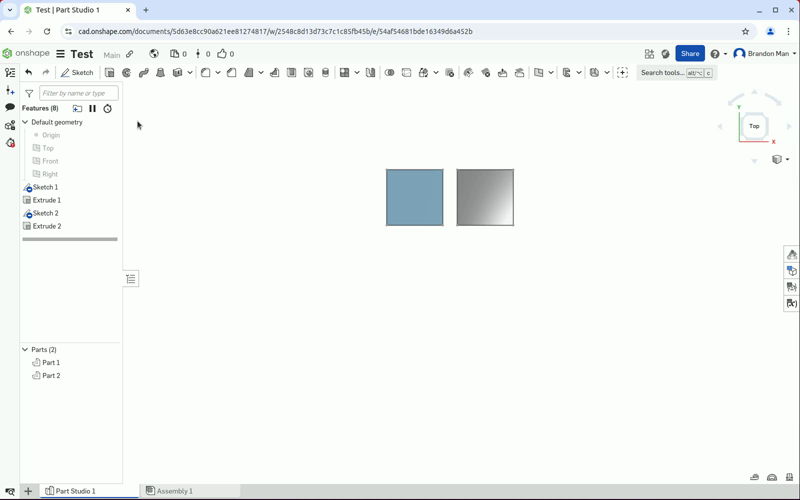
key(up, 3)
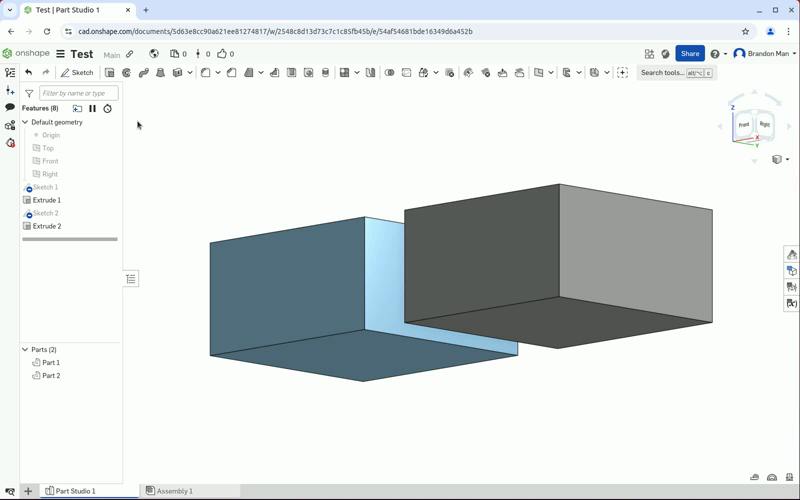
key(left, 3)
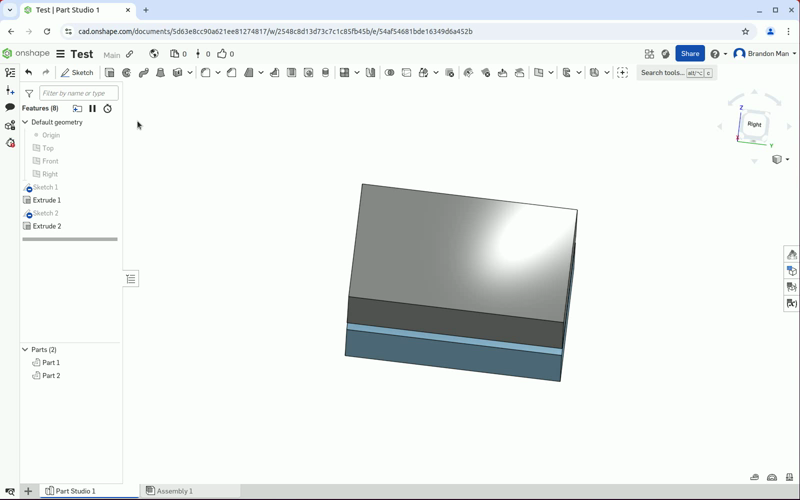
key(right, 3)
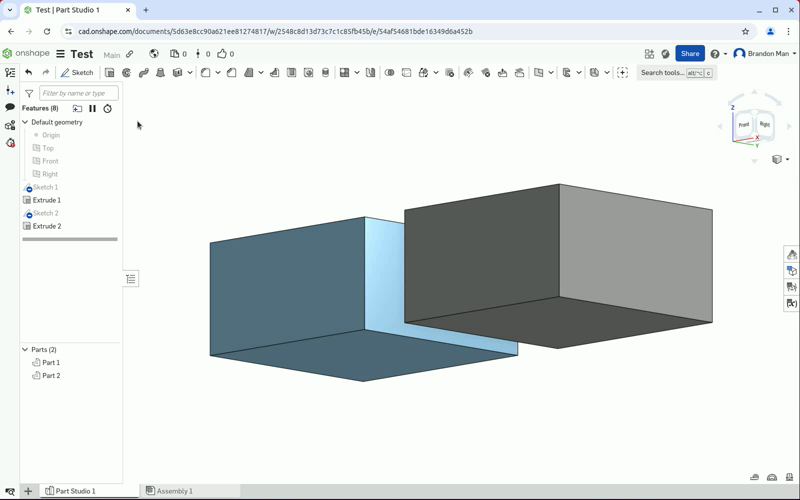
key(down, 3)
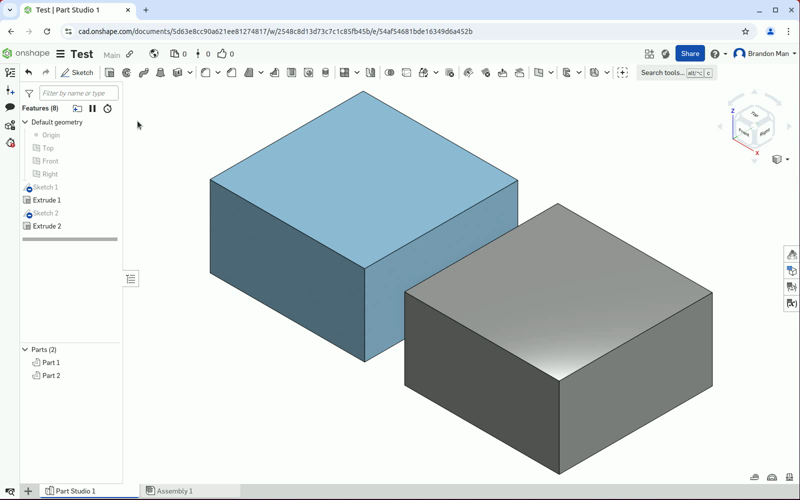
mouse_move(73, 189)
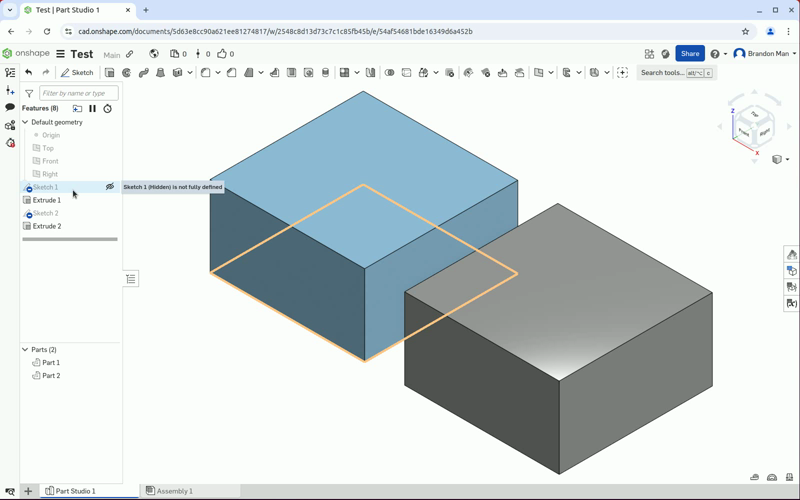
click(73, 189)